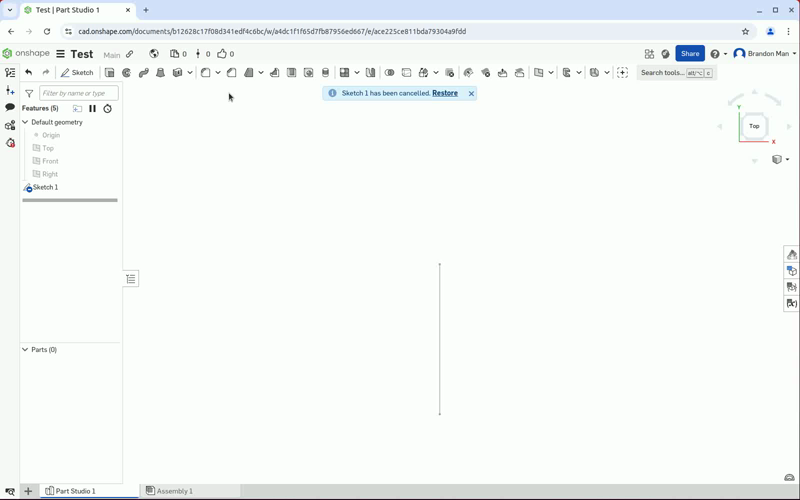
key(shift+h)
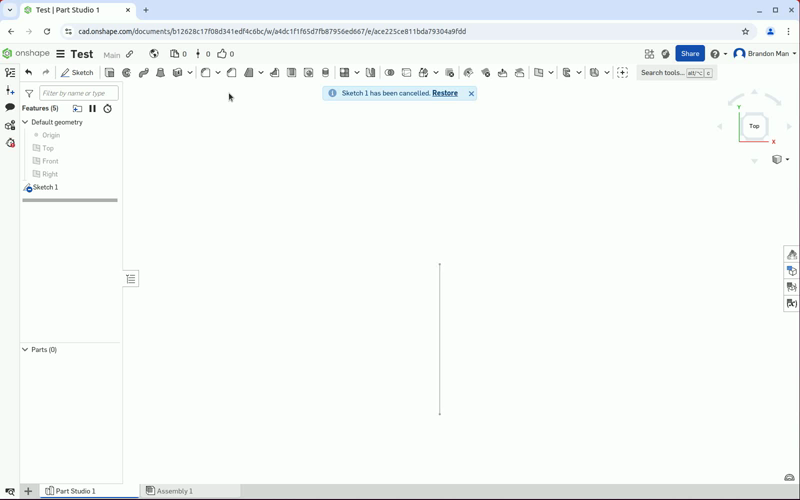
key(shift+s)
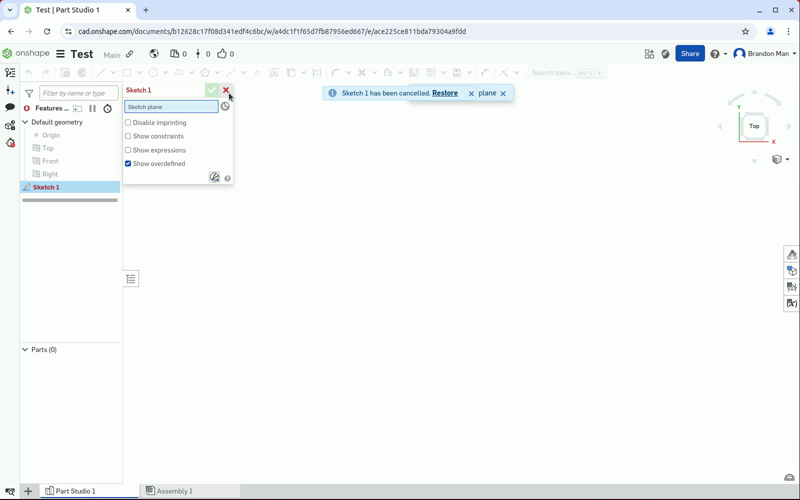
mouse_move(73, 150)
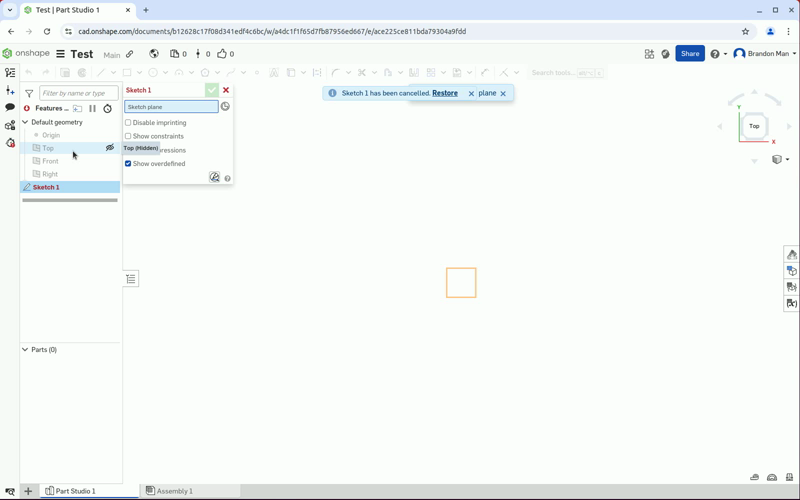
click(73, 150)
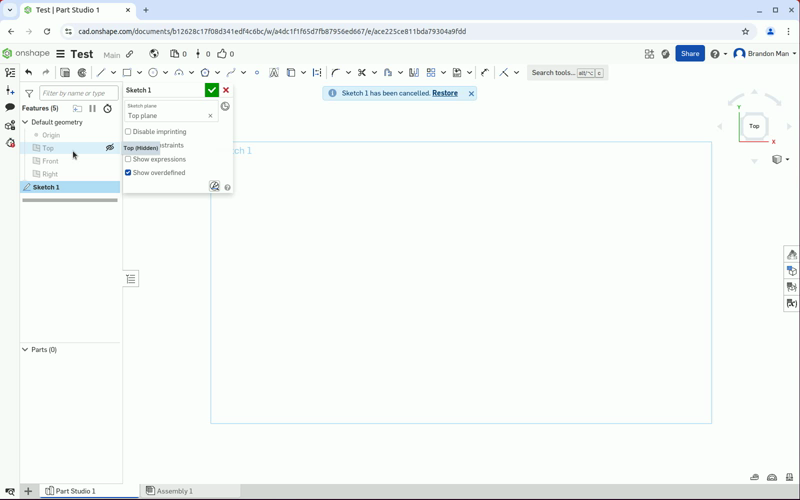
mouse_move(73, 352)
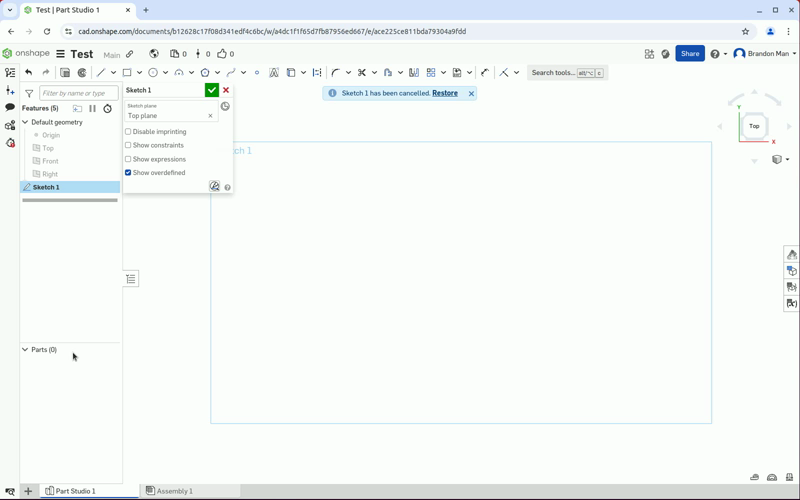
key(y)
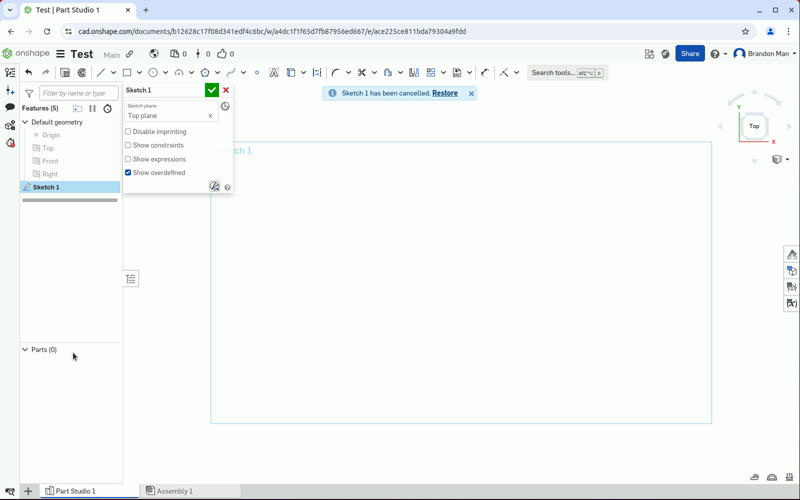
key(l)
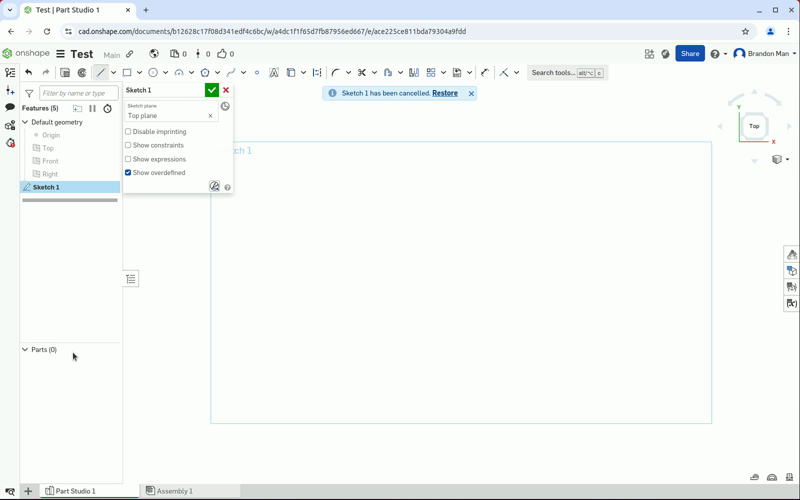
key_down(shift)
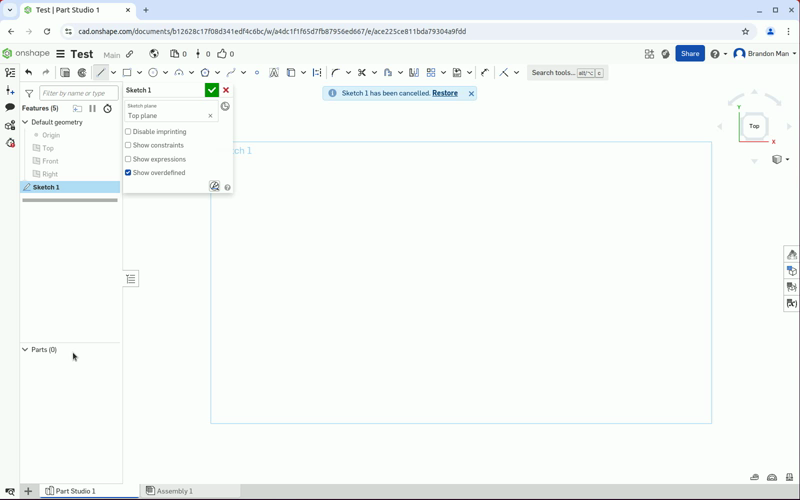
mouse_move(460, 282)
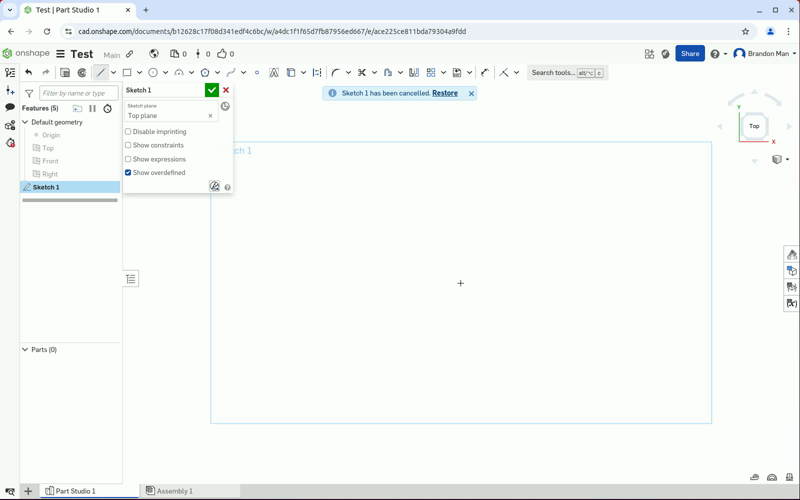
click(460, 282)
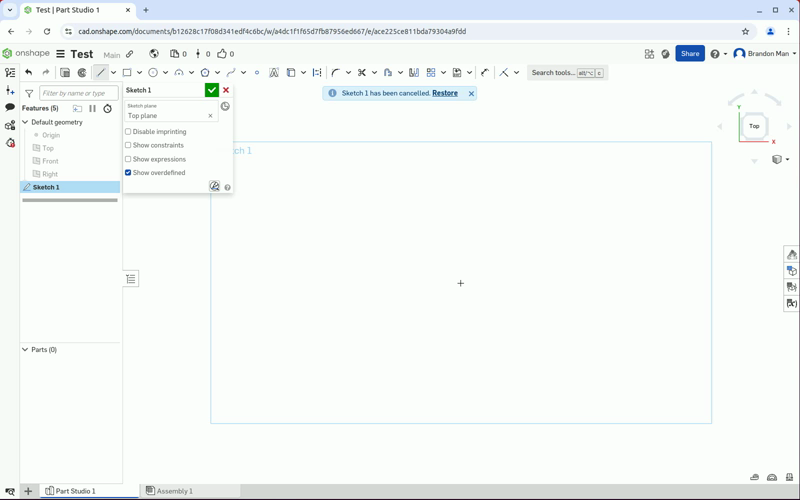
key_up(shift)
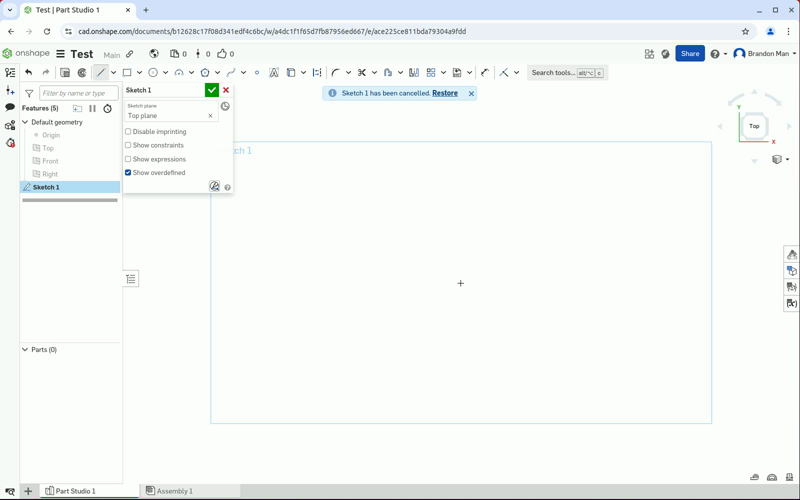
key_down(shift)
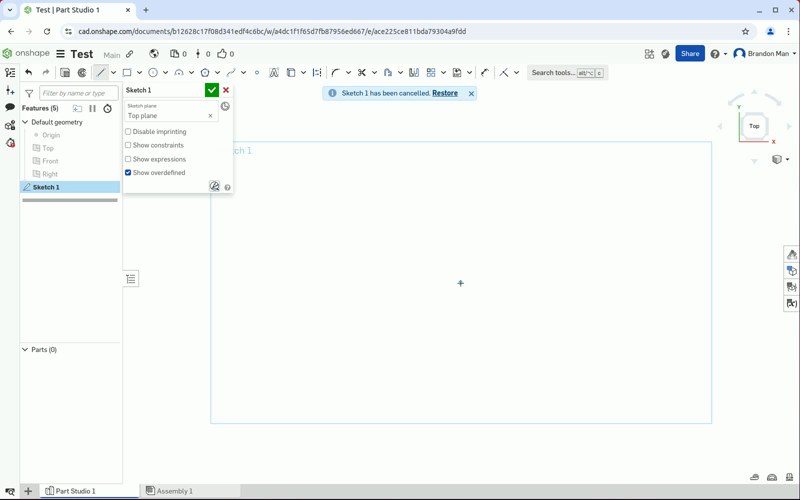
mouse_move(573, 282)
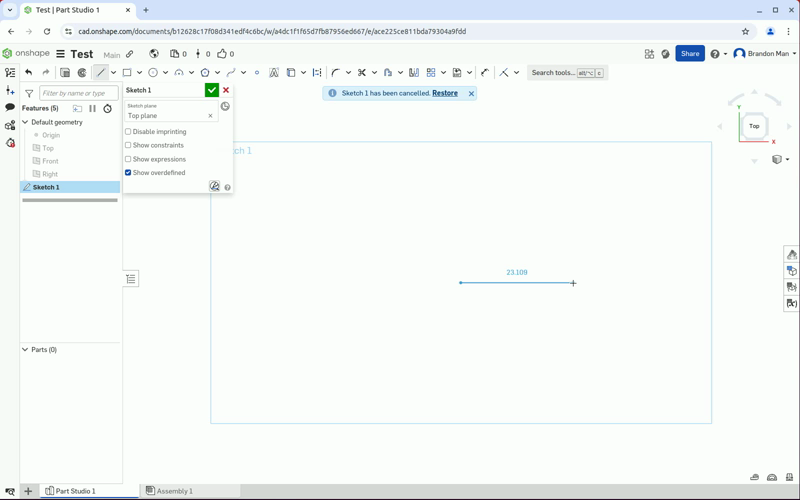
click(573, 282)
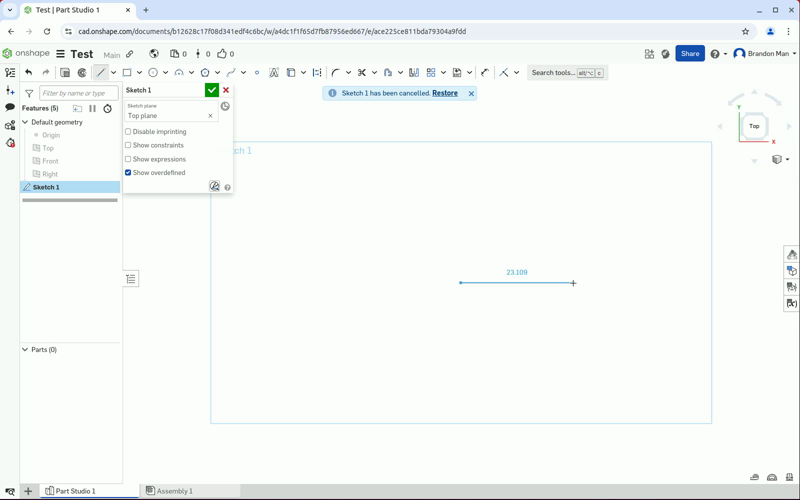
key_up(shift)
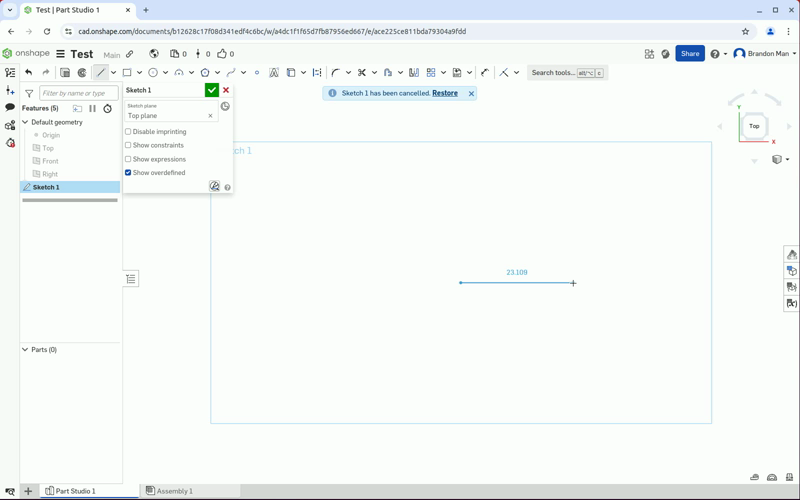
key_down(shift)
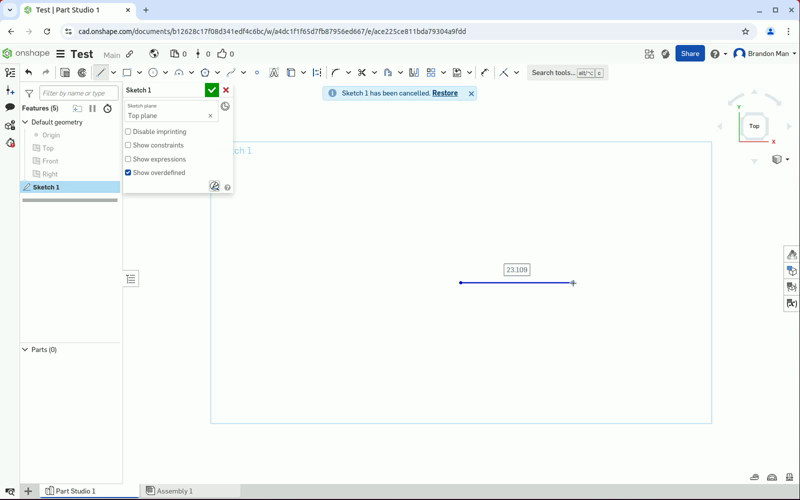
mouse_move(573, 184)
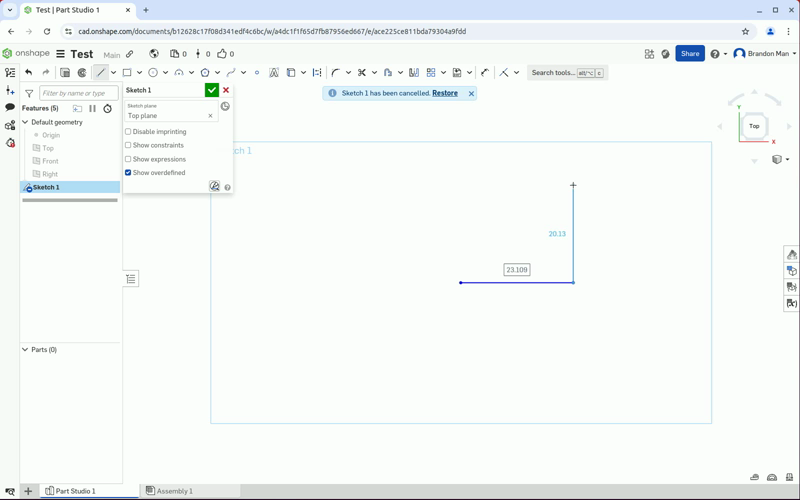
click(573, 184)
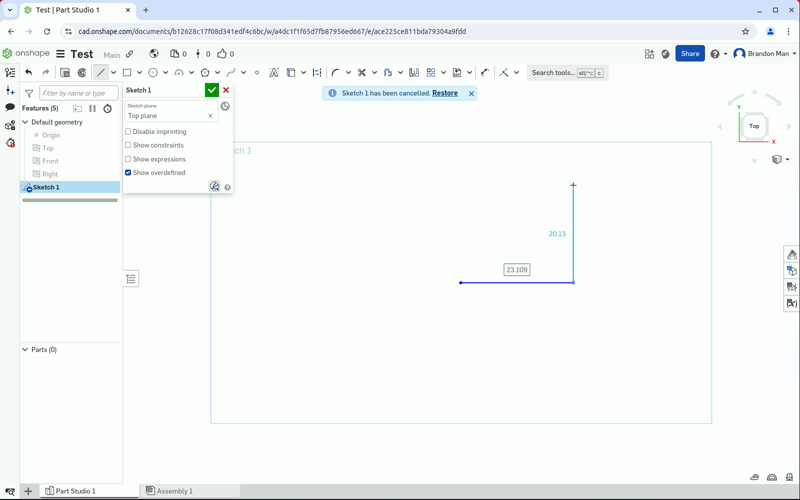
key_up(shift)
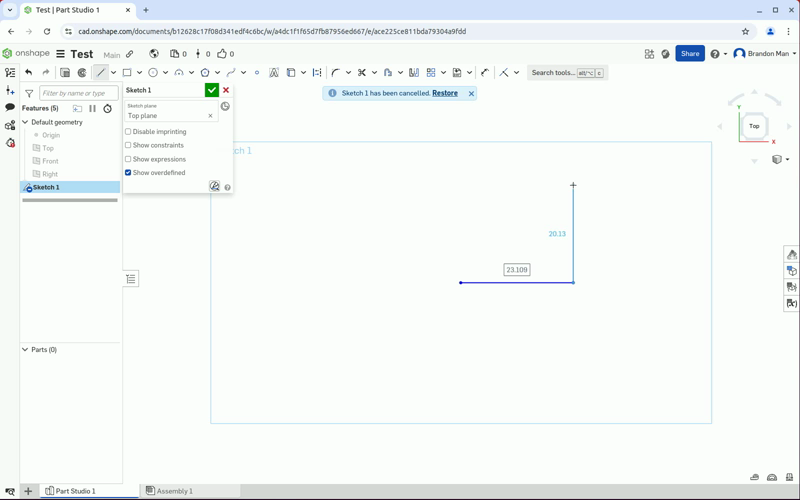
key_down(shift)
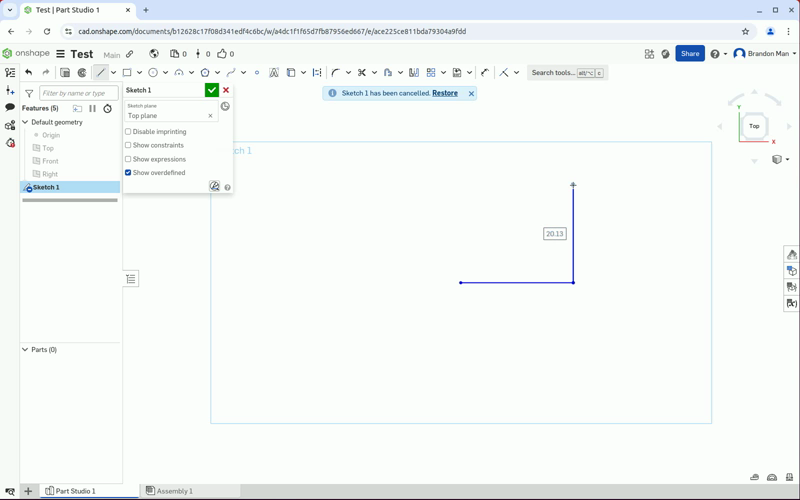
mouse_move(460, 184)
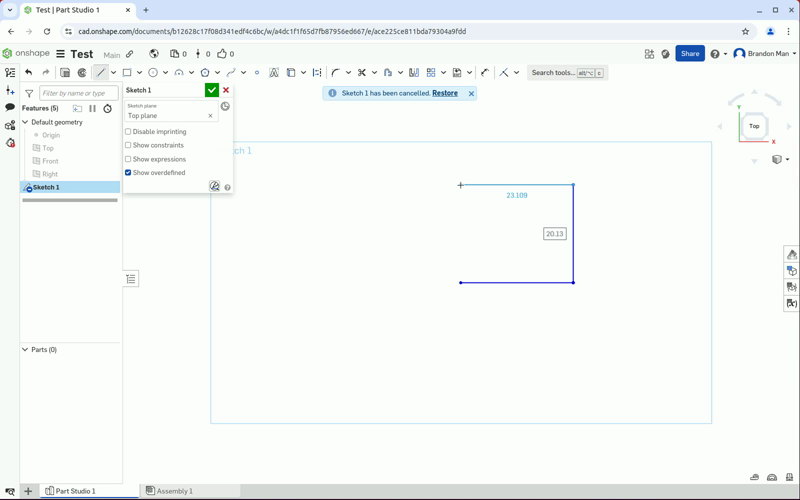
click(460, 184)
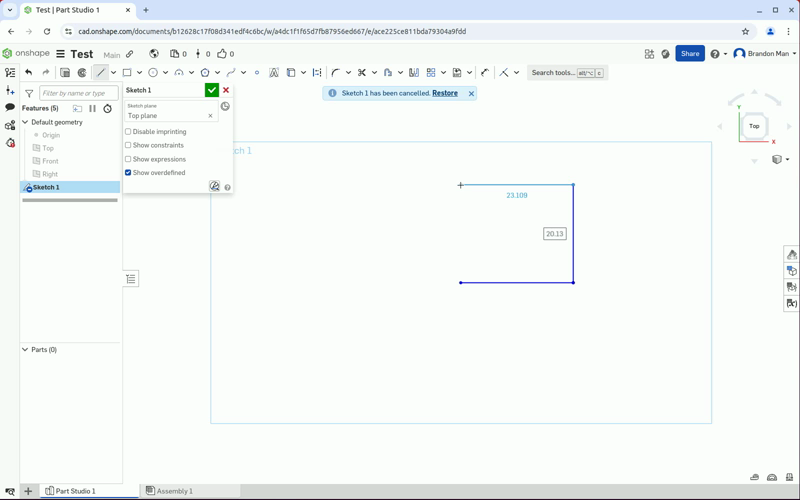
key_up(shift)
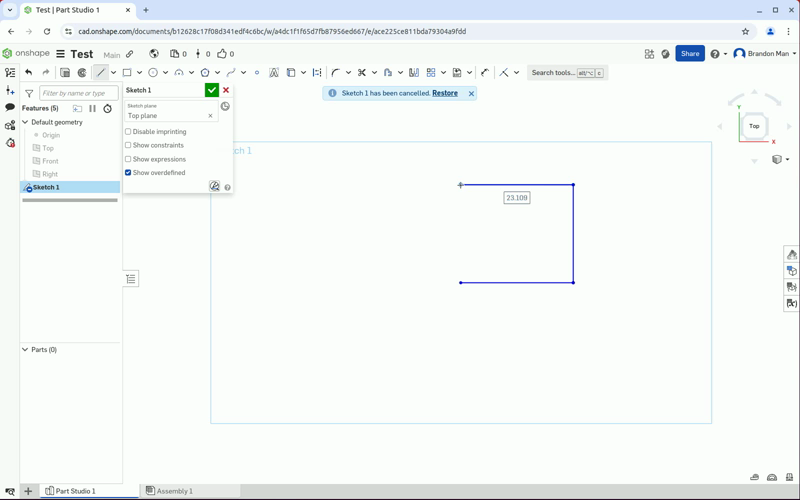
key_down(shift)
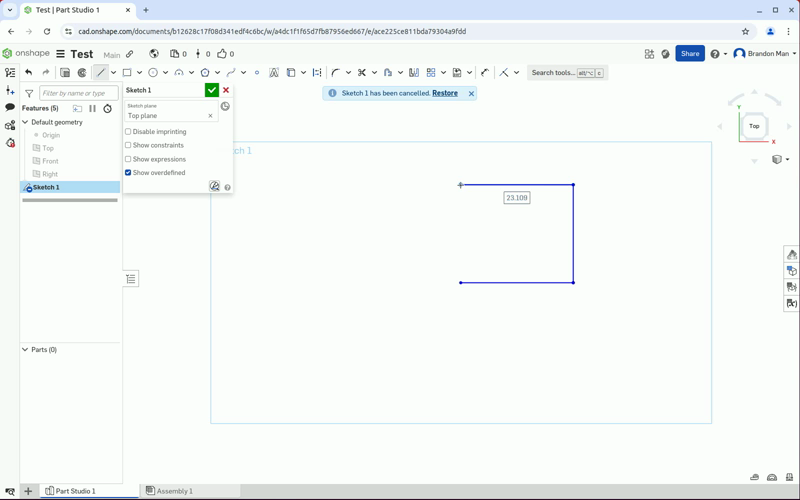
mouse_move(460, 282)
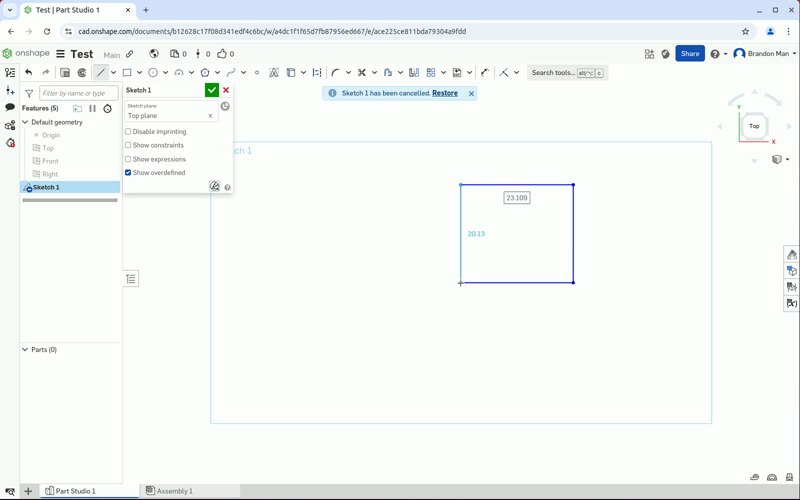
key_up(shift)
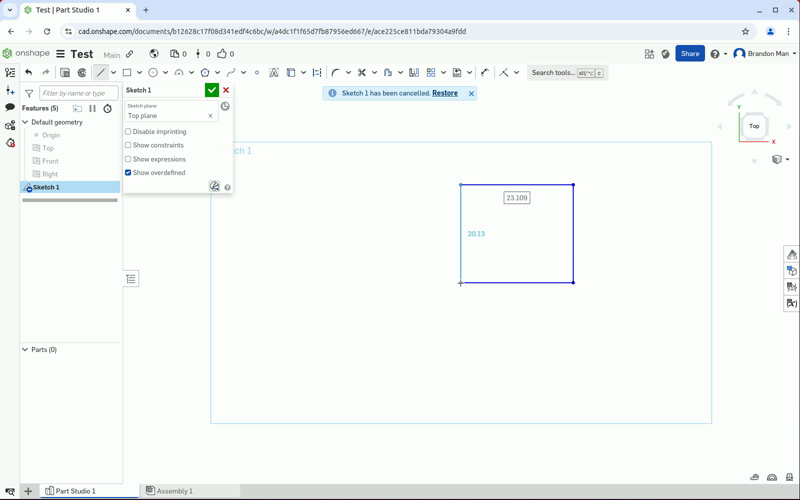
click(460, 282)
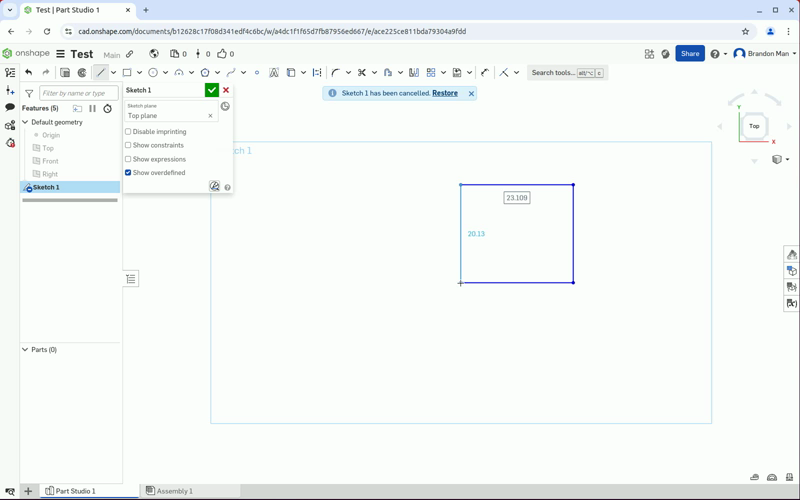
key(esc)
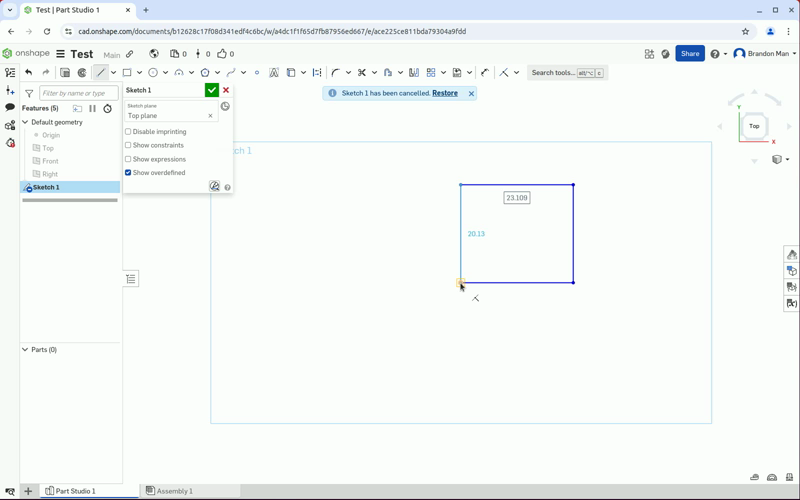
mouse_move(563, 253)
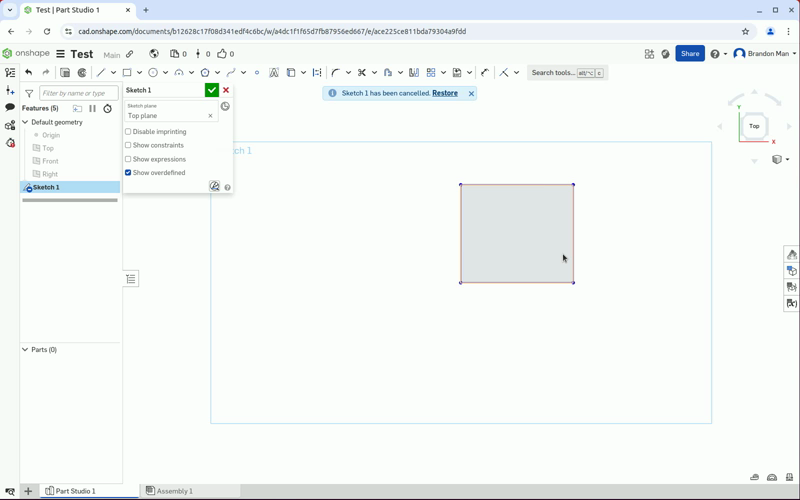
click(563, 253)
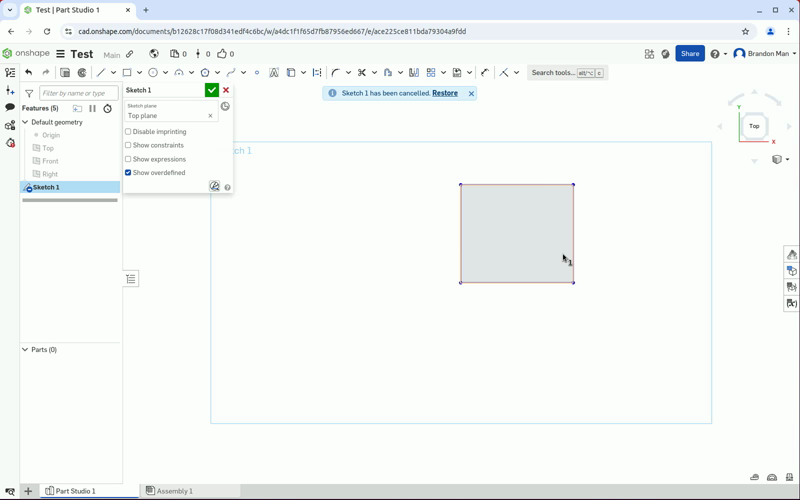
mouse_move(73, 352)
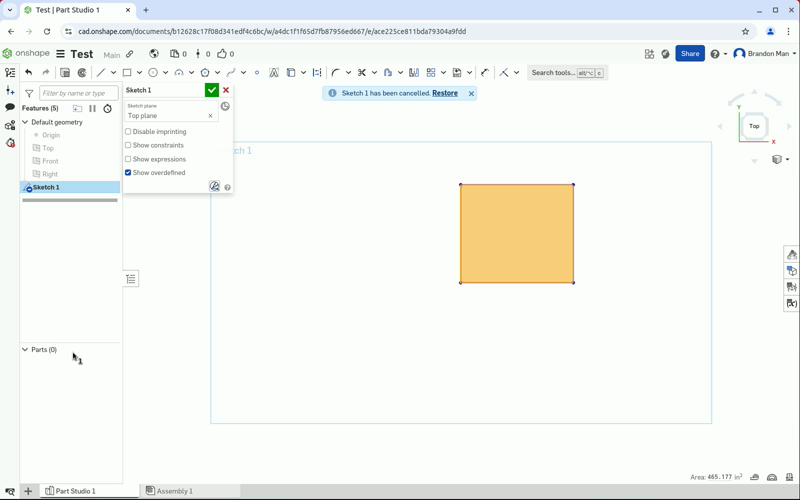
key(shift+y)
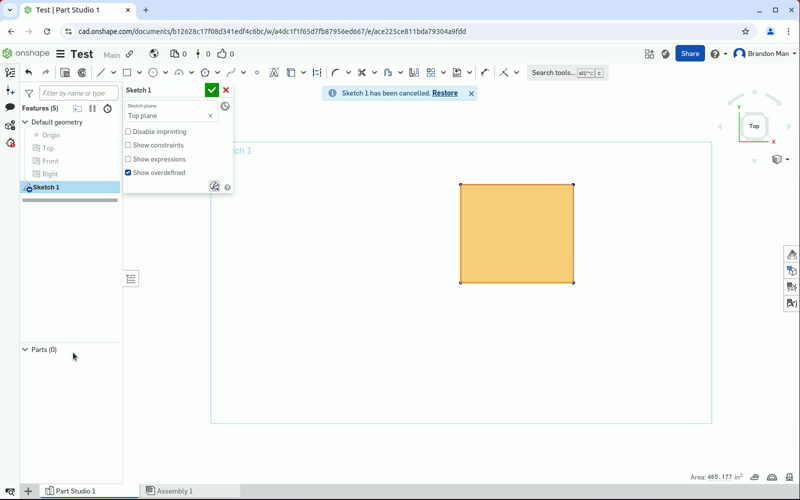
key(shift+e)
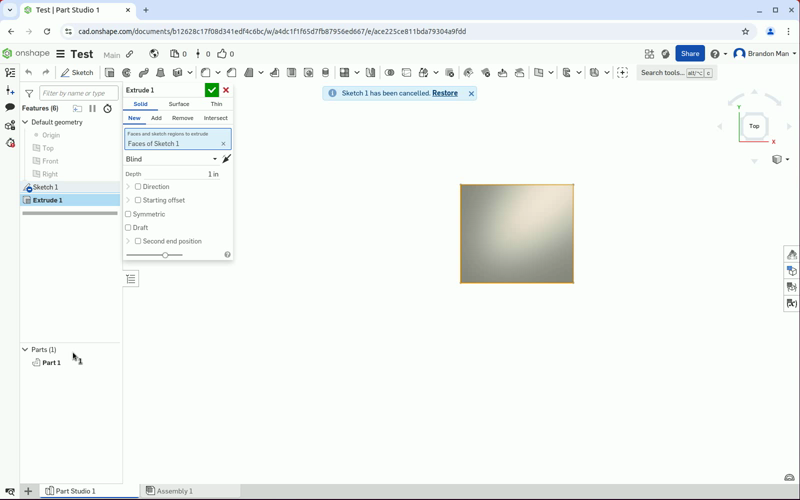
mouse_move(143, 106)
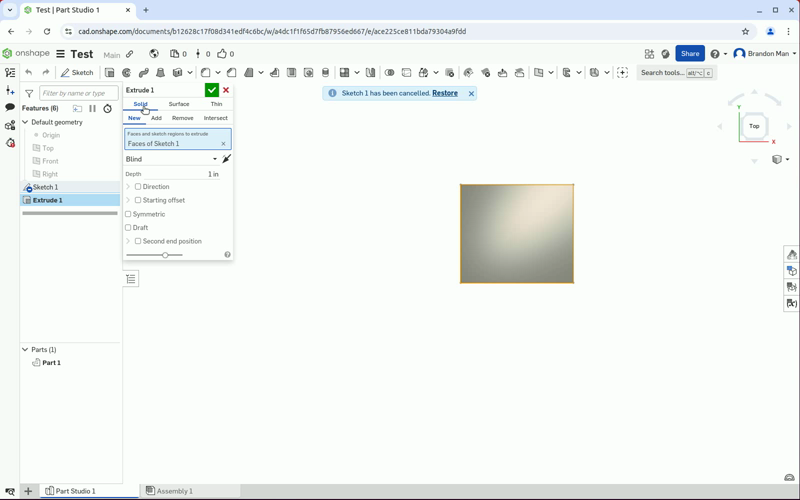
click(143, 106)
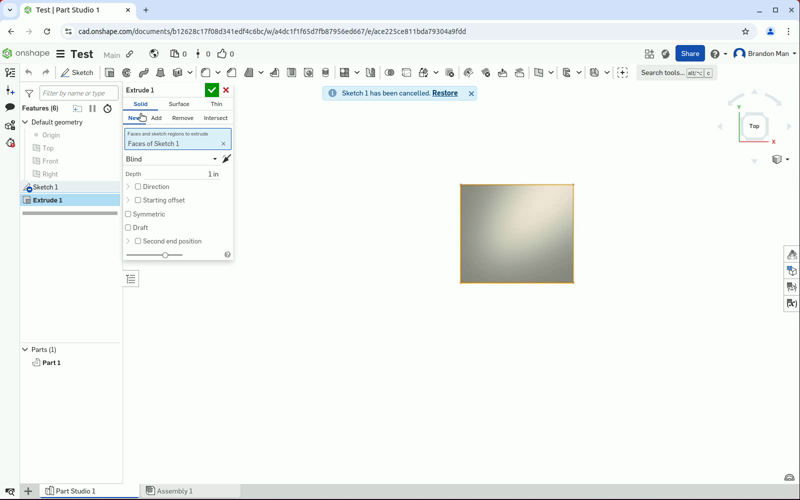
mouse_move(137, 120)
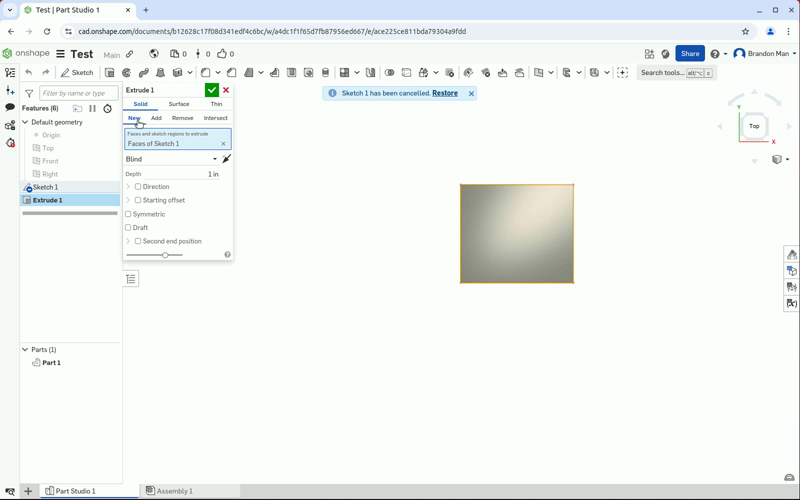
click(137, 120)
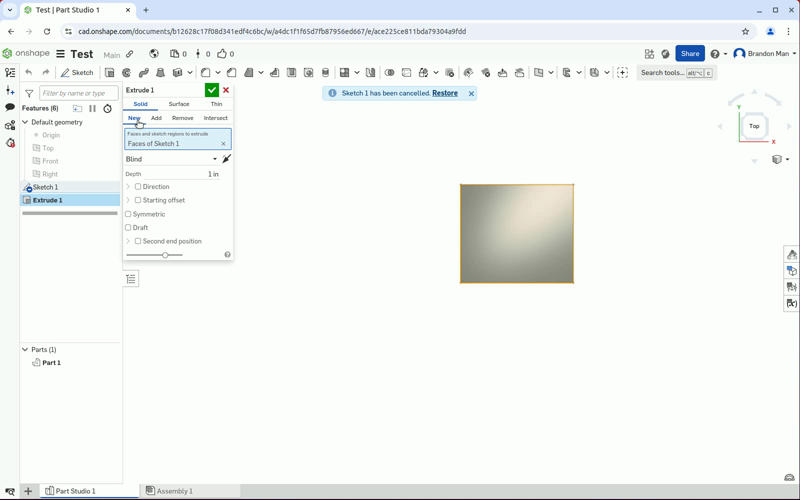
key(tab, 4)
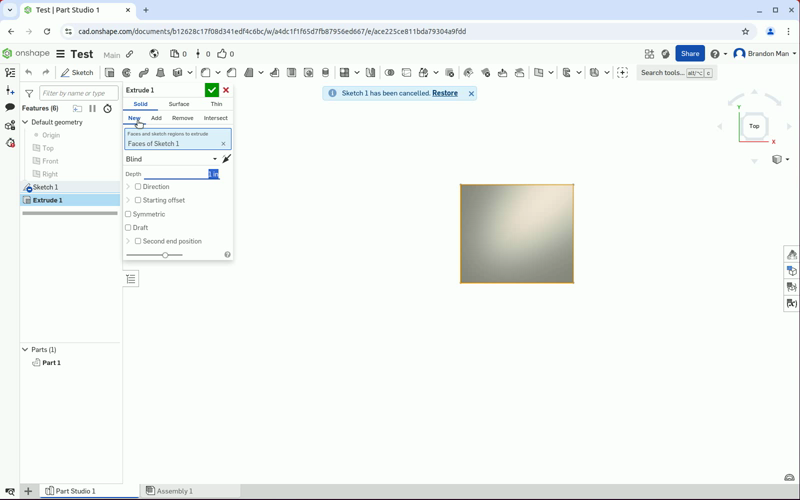
text(12.517)
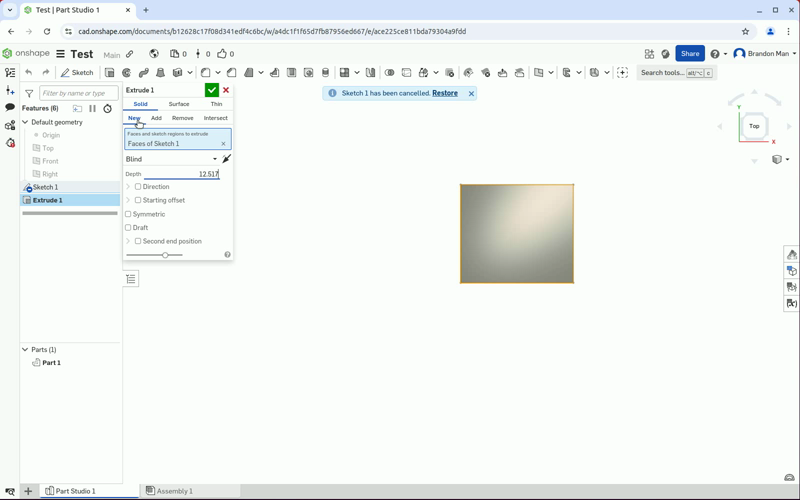
key(enter)
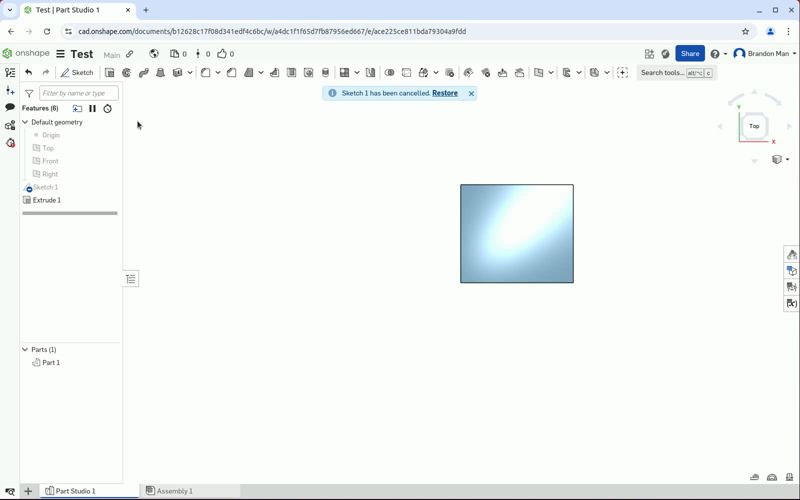
key(shift+h)
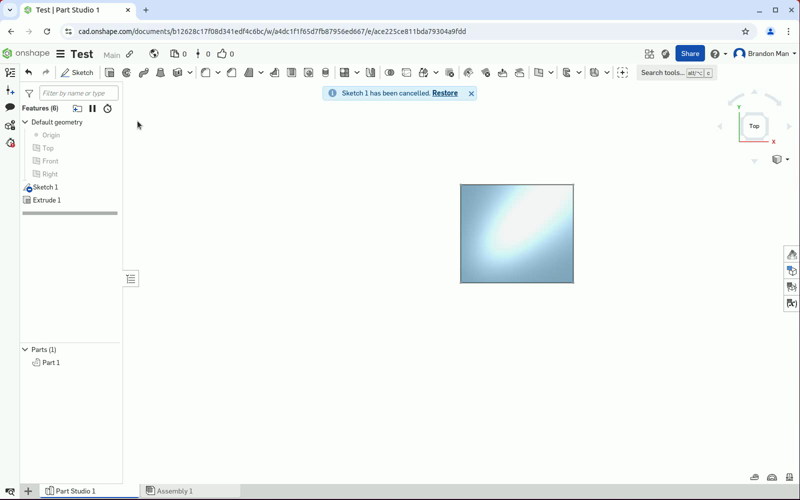
key(shift+h)
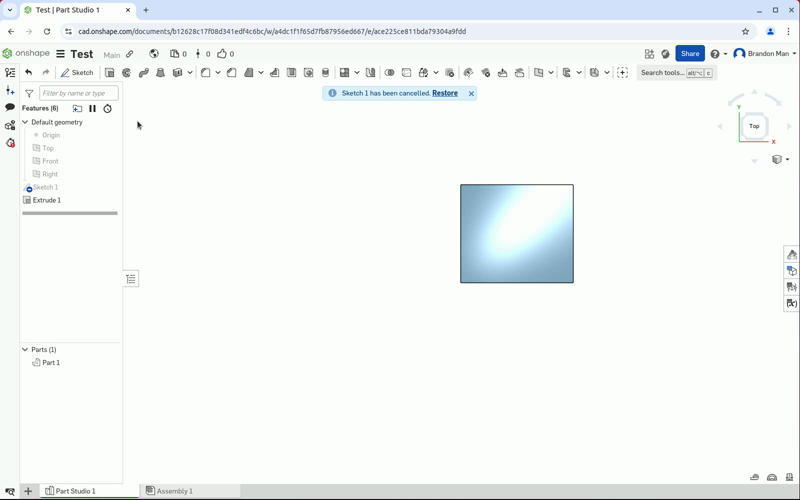
mouse_move(73, 189)
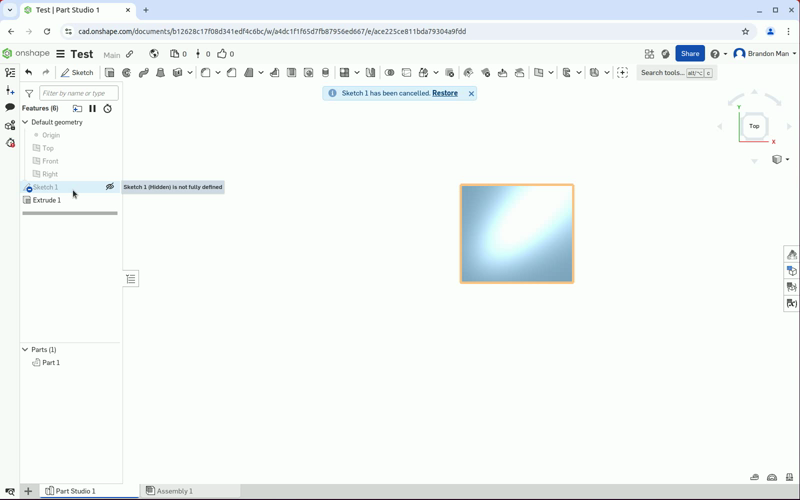
click(73, 189)
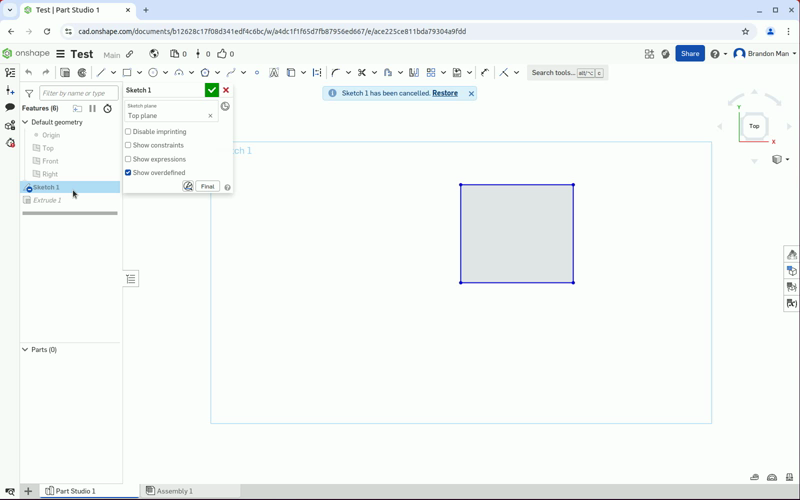
mouse_move(229, 92)
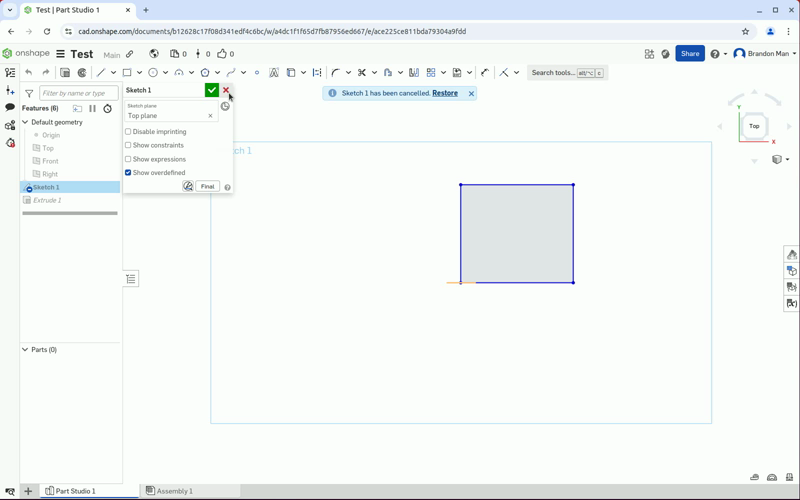
click(229, 92)
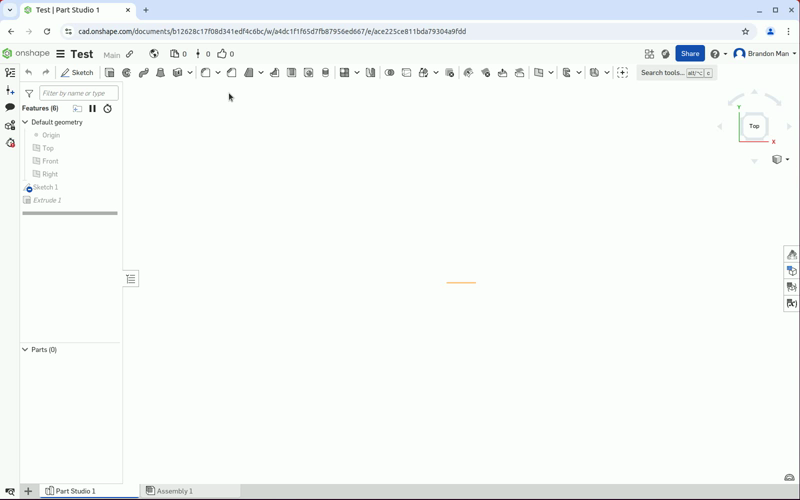
mouse_move(541, 75)
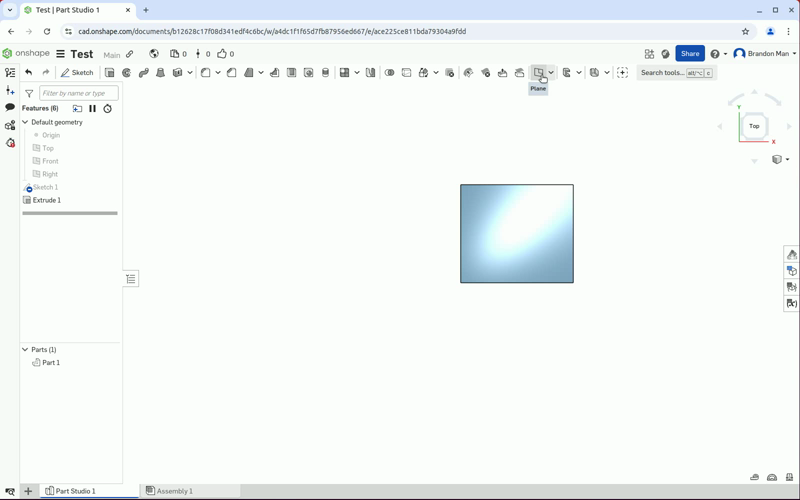
click(541, 75)
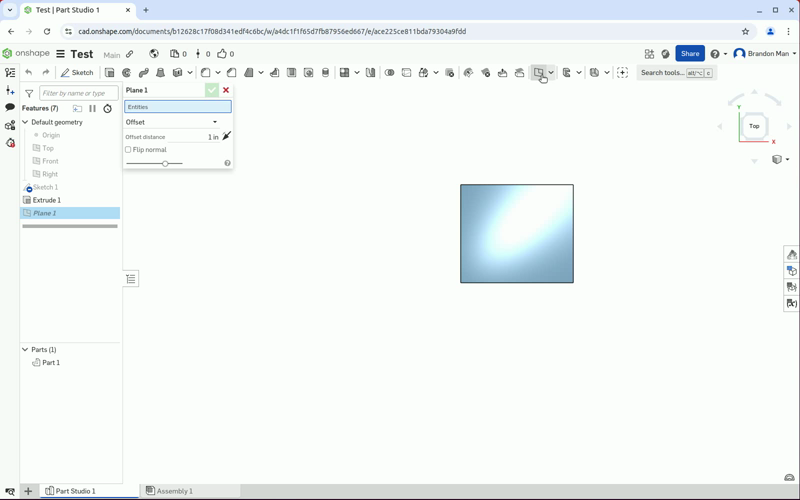
mouse_move(73, 150)
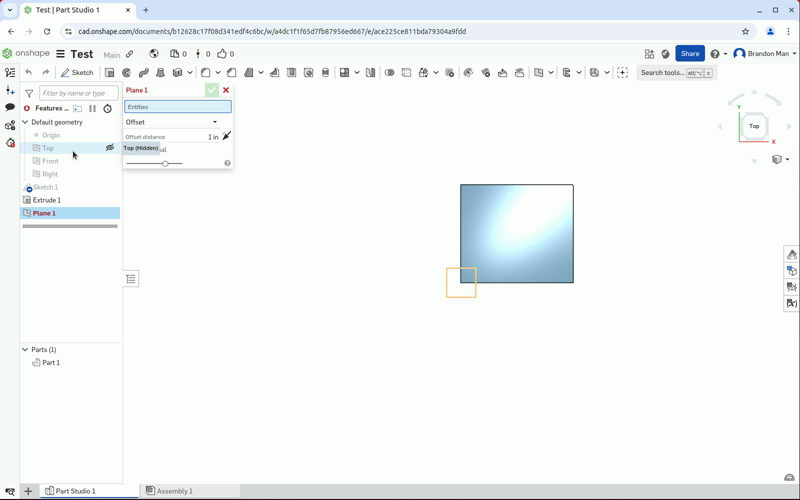
click(73, 150)
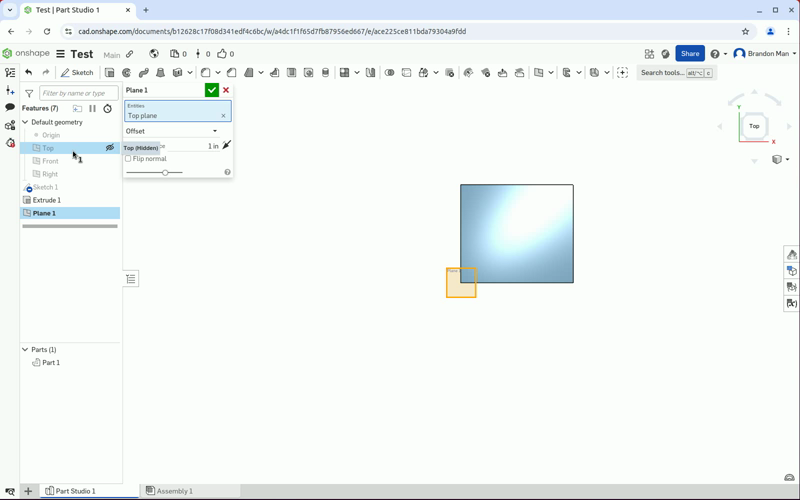
key(tab, 2)
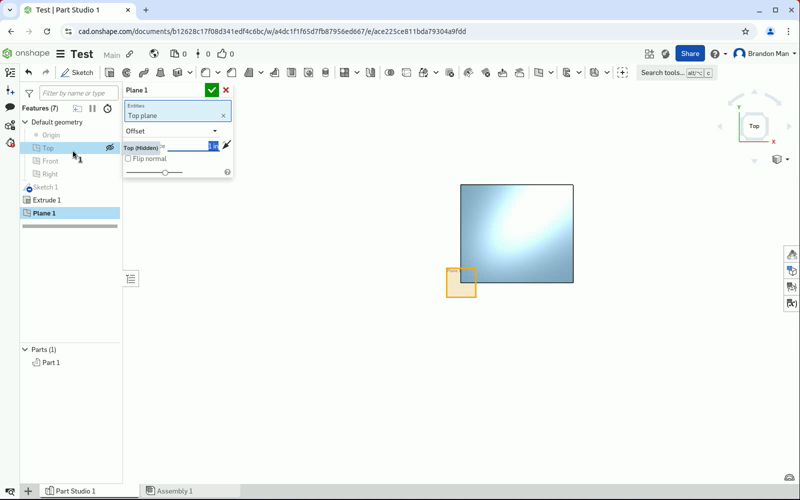
text(12.509)
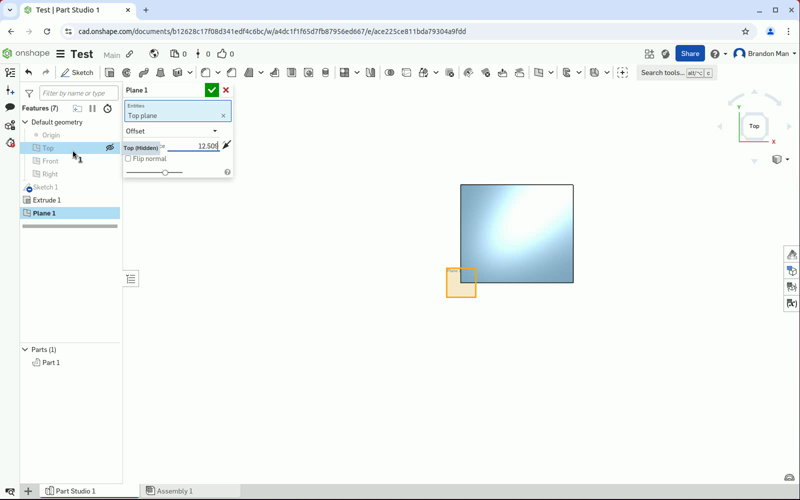
key(enter, 2)
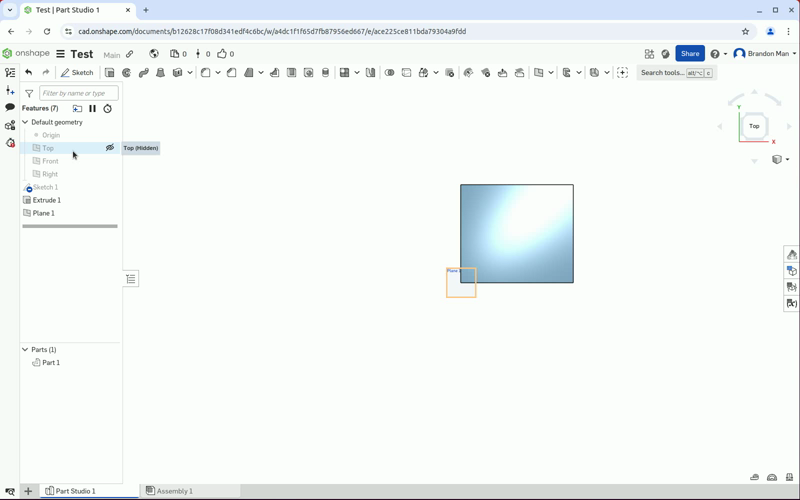
key(shift+s)
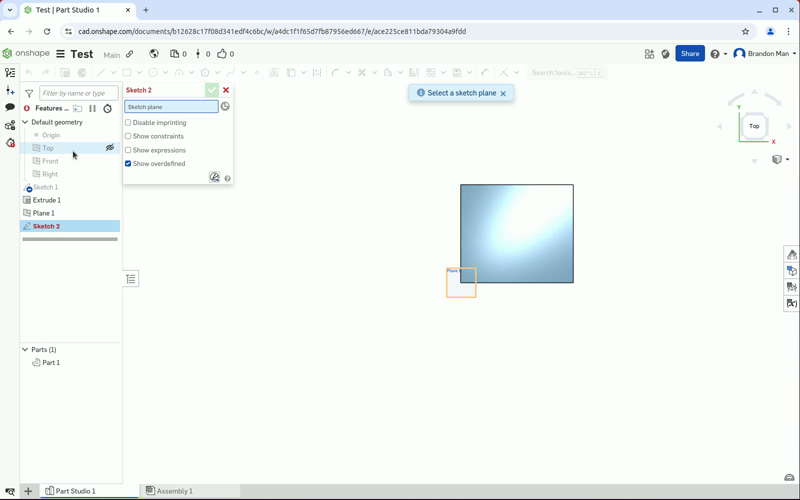
mouse_move(73, 215)
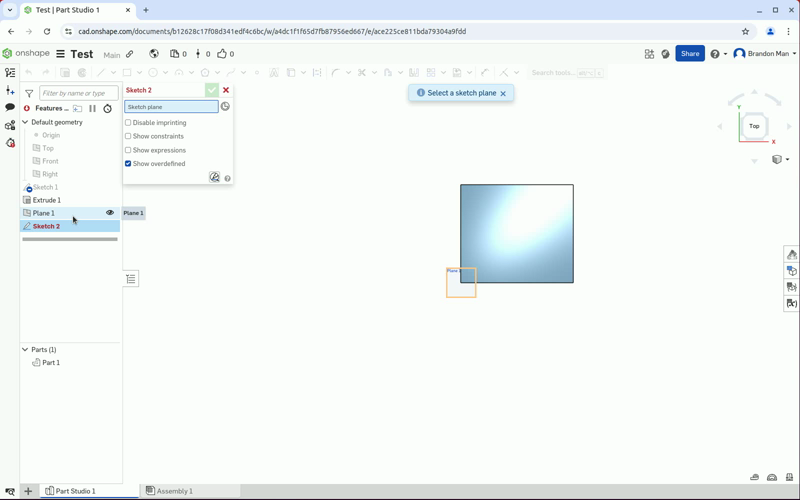
click(73, 215)
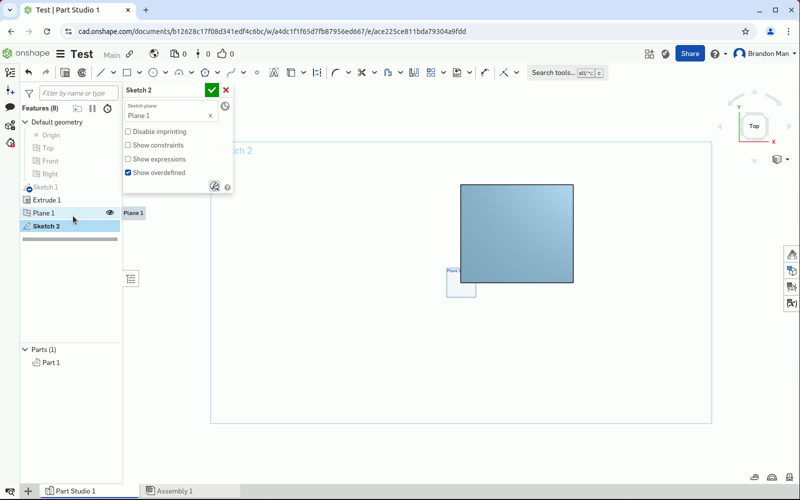
mouse_move(73, 352)
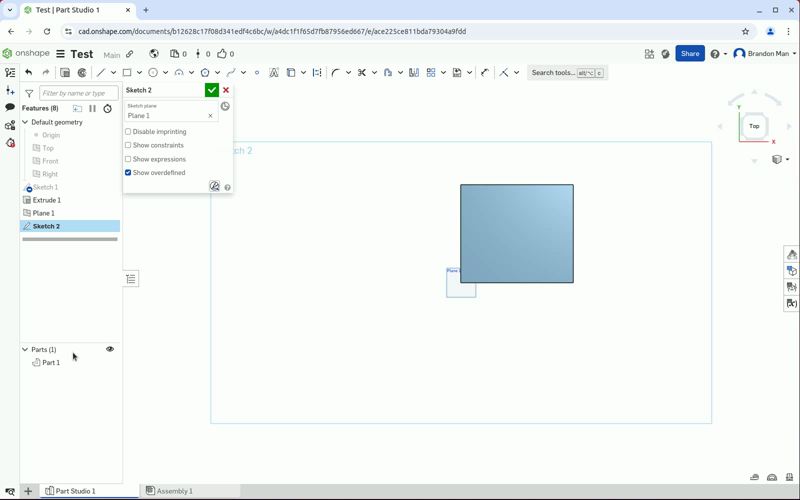
key(y)
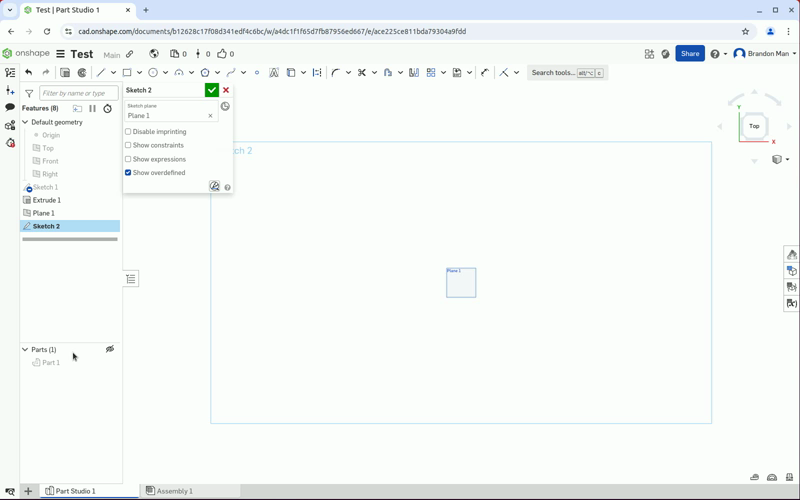
key(l)
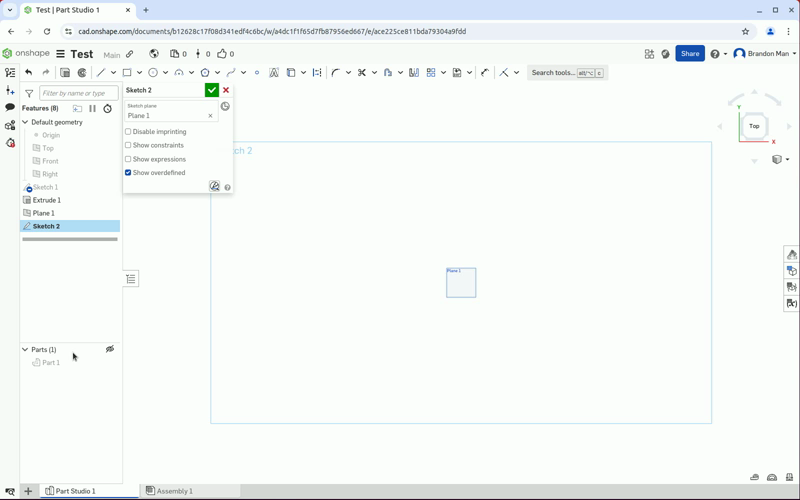
key_down(shift)
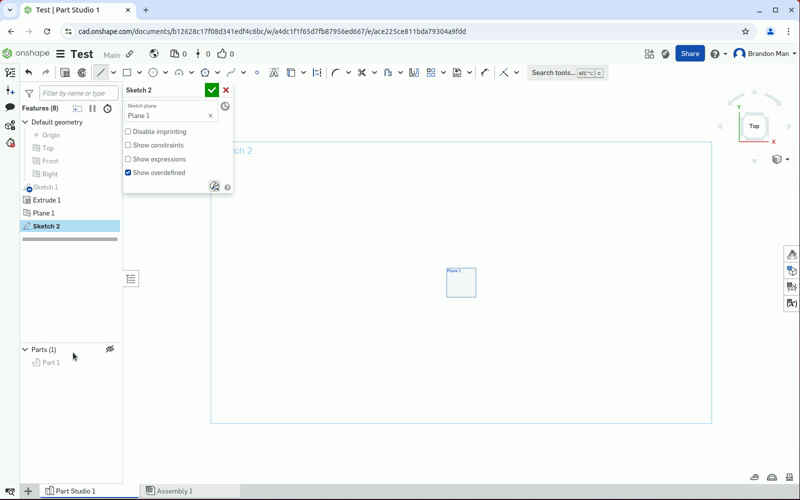
mouse_move(460, 227)
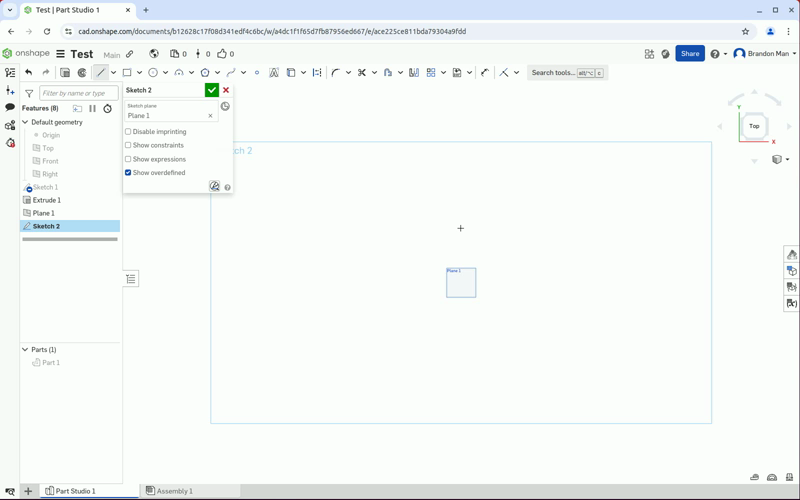
click(460, 227)
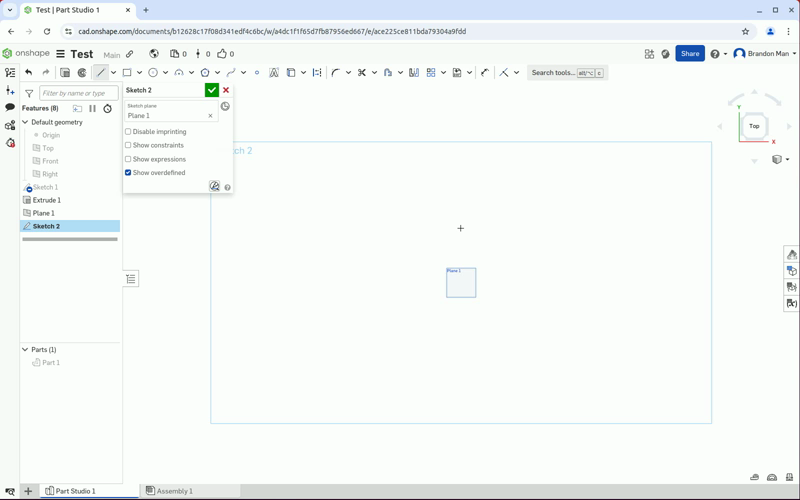
key_up(shift)
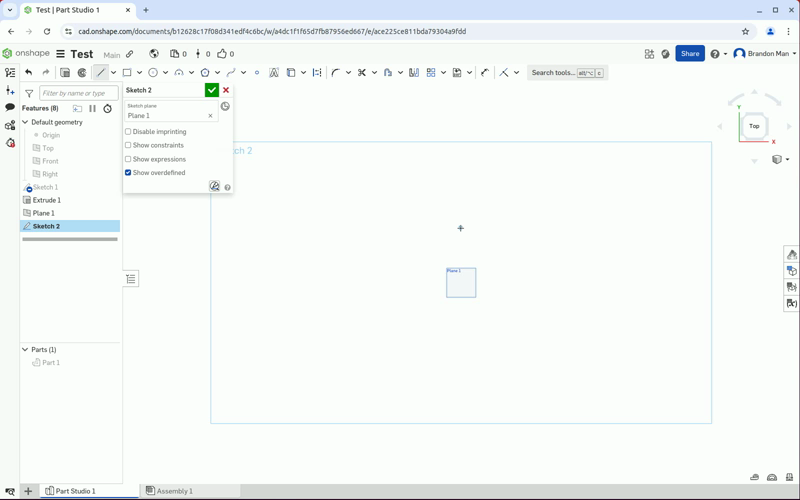
key_down(shift)
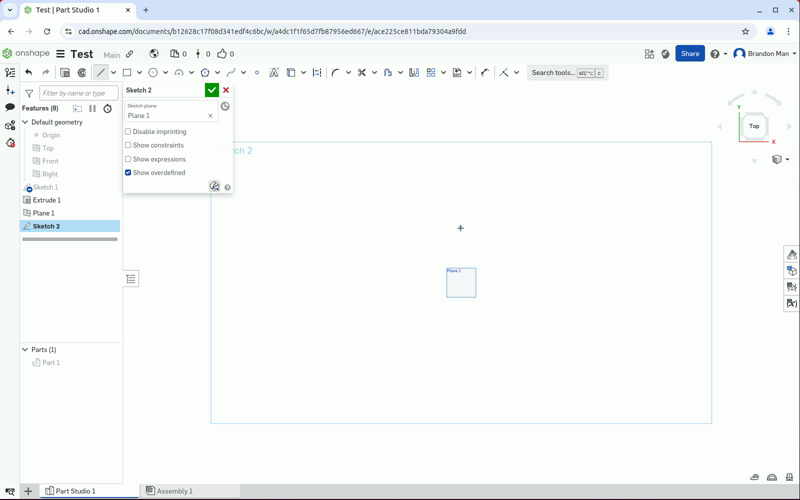
mouse_move(490, 227)
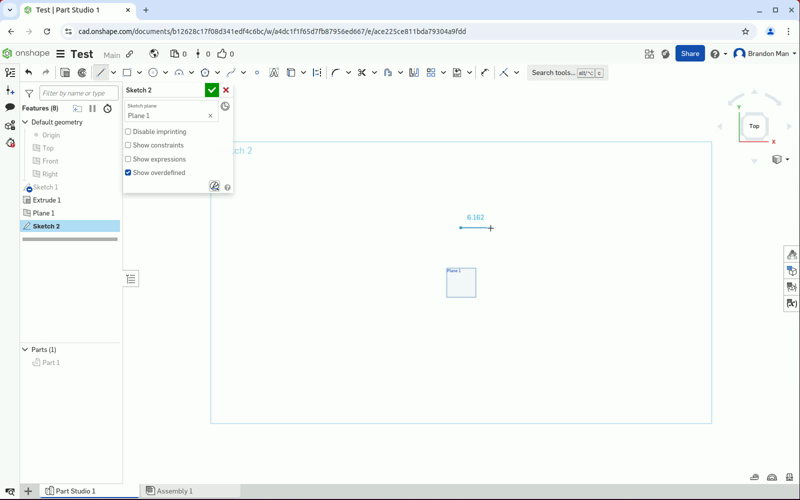
mouse_move(504, 227)
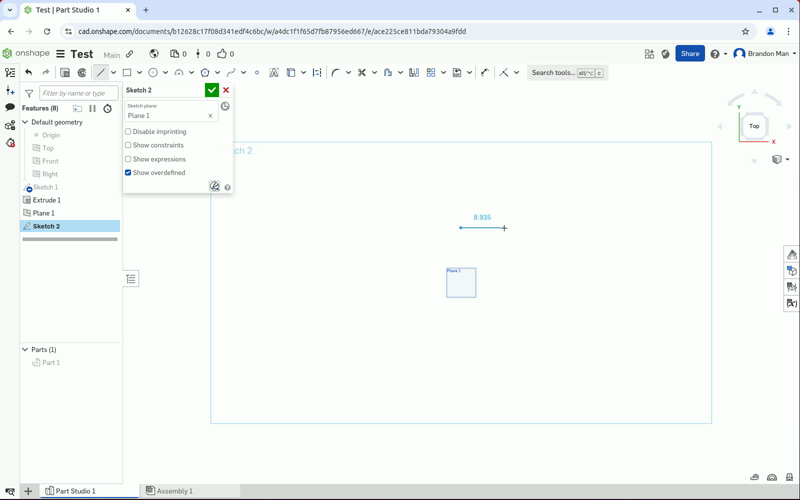
click(504, 227)
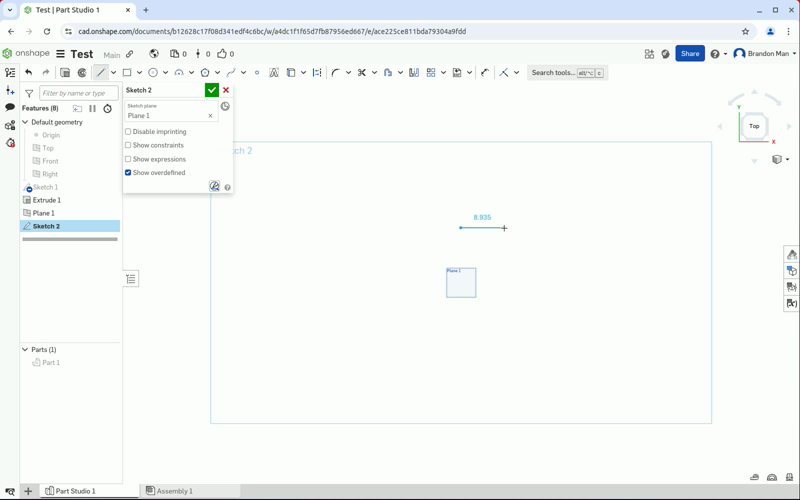
key_up(shift)
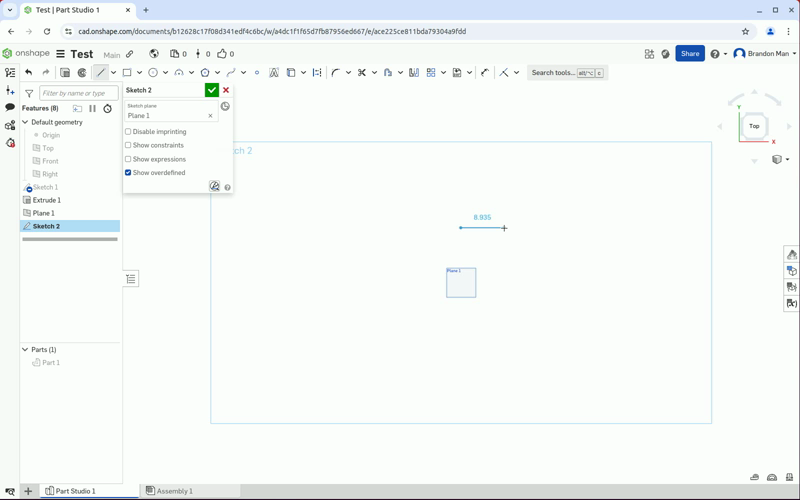
key_down(shift)
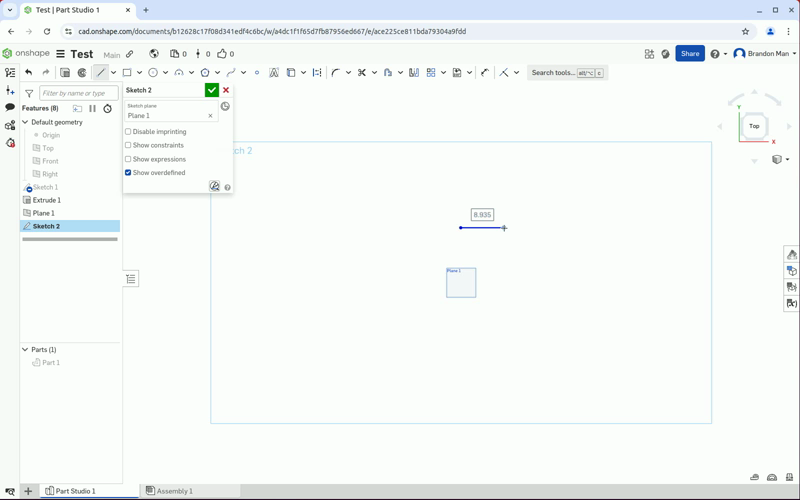
mouse_move(534, 227)
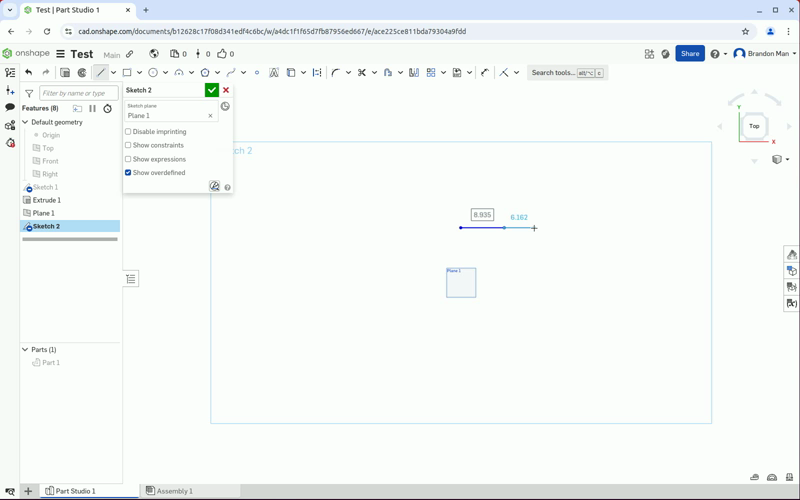
mouse_move(504, 183)
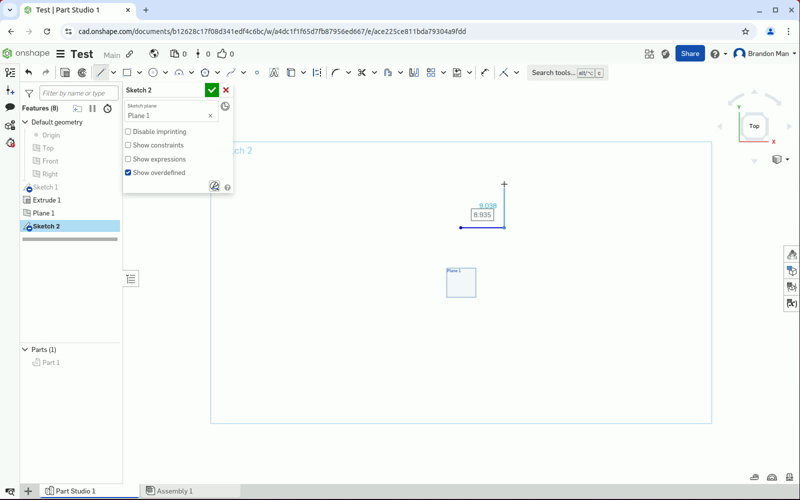
click(504, 183)
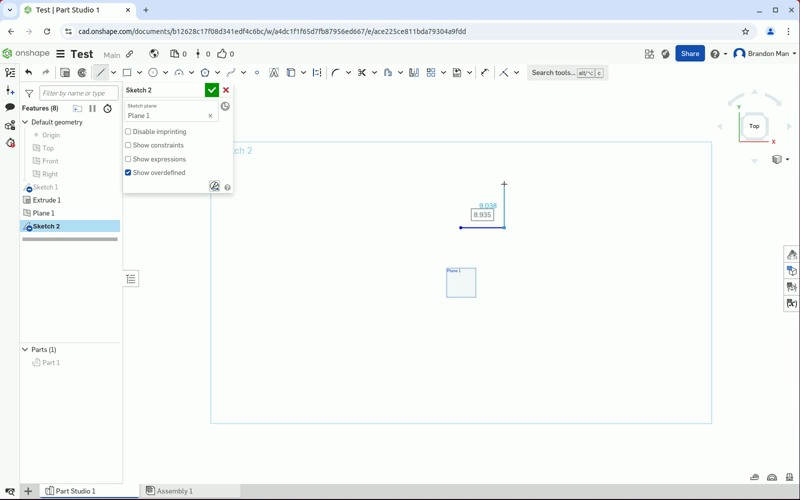
key_up(shift)
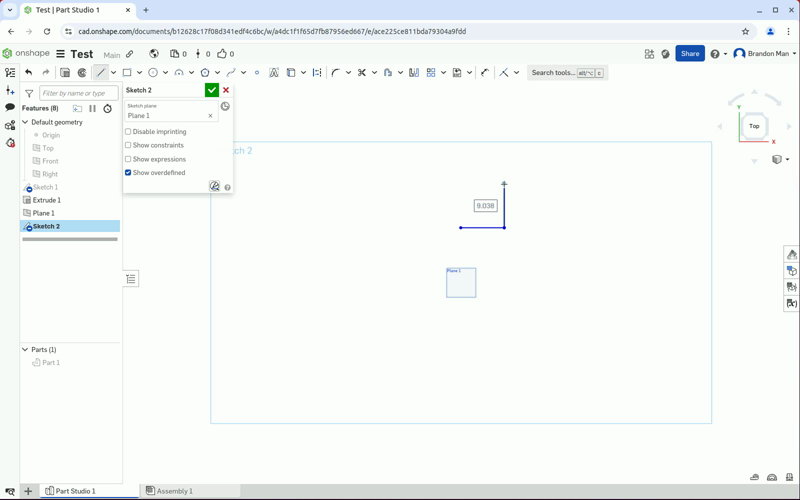
key_down(shift)
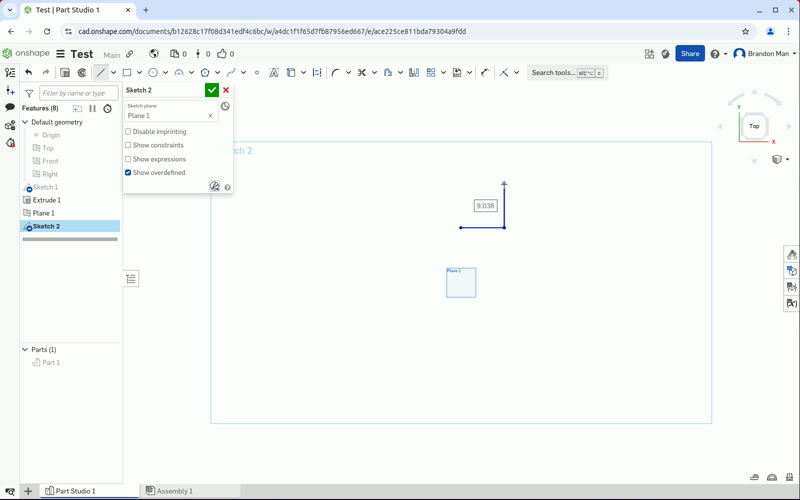
mouse_move(534, 183)
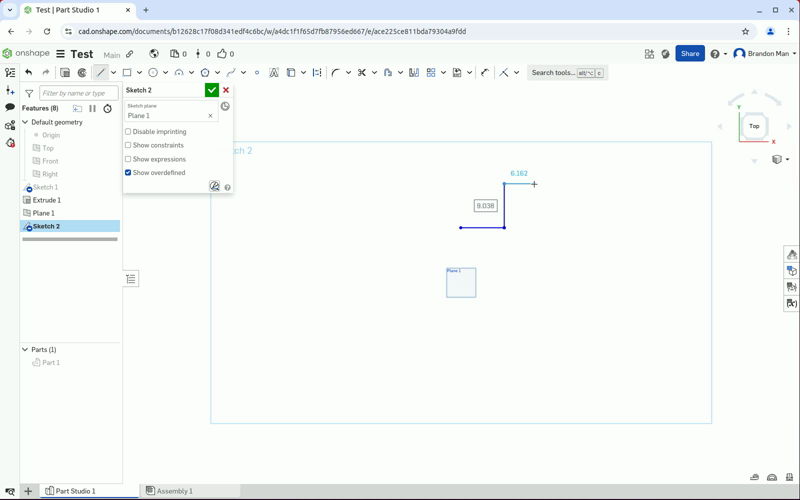
mouse_move(460, 183)
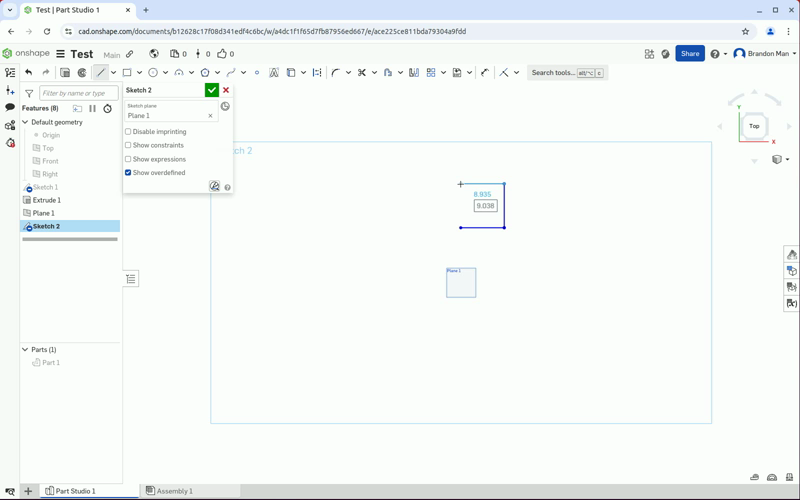
click(460, 183)
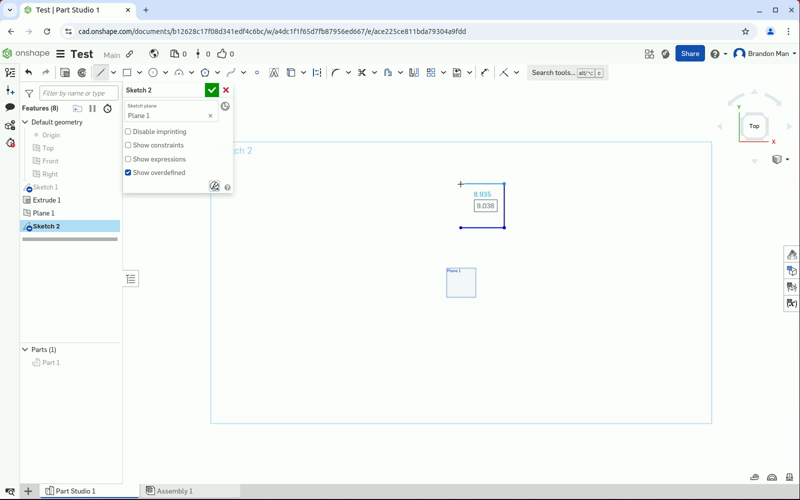
key_up(shift)
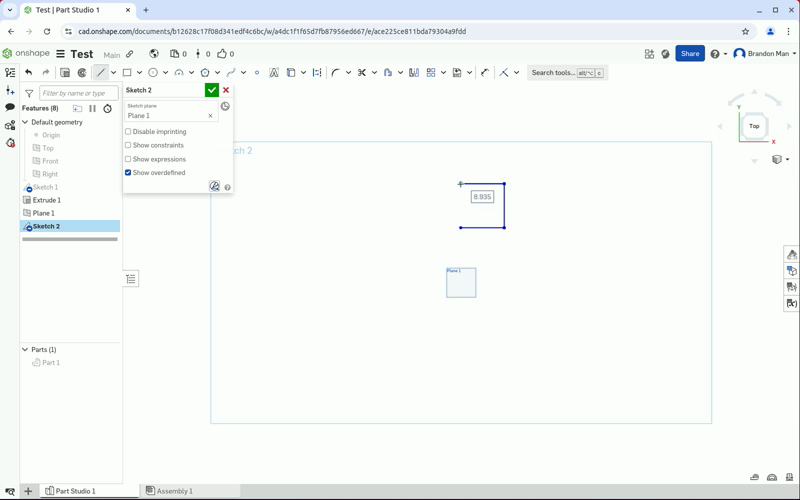
mouse_move(490, 183)
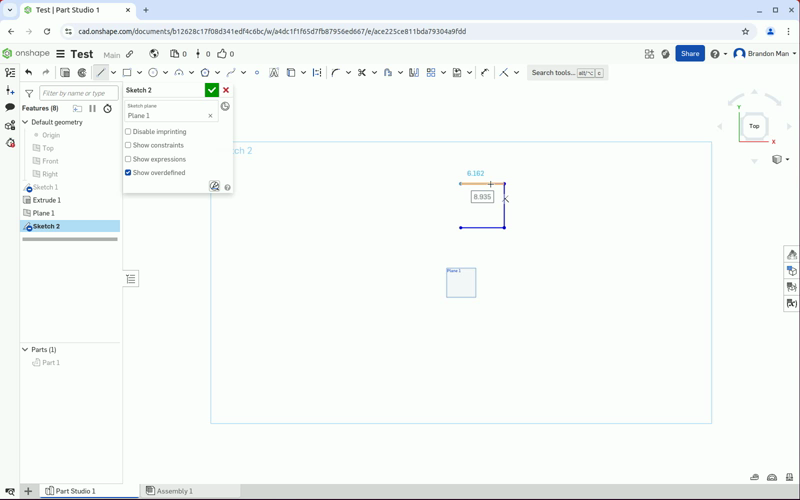
key_down(shift)
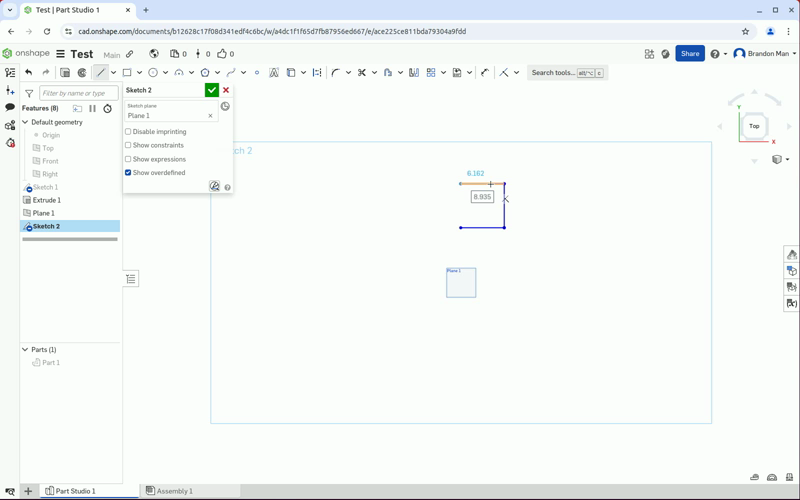
mouse_move(460, 227)
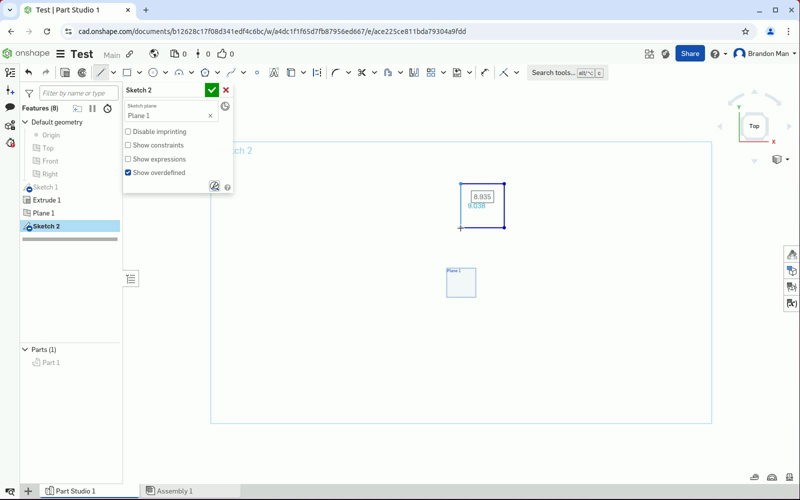
key_up(shift)
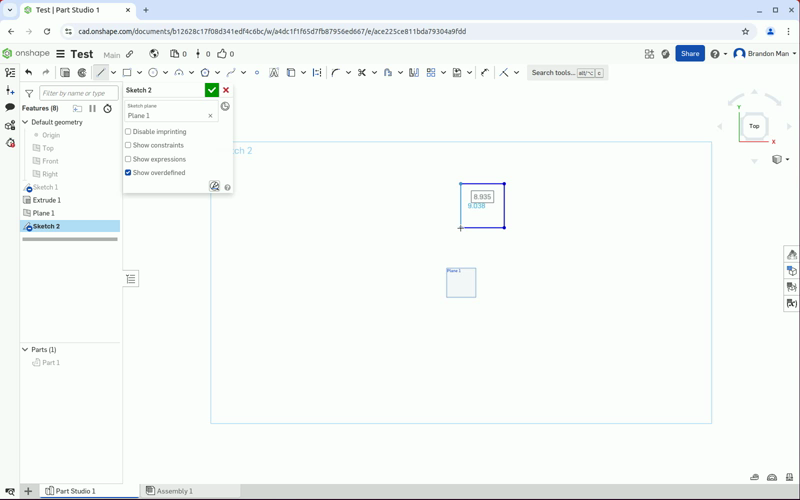
click(460, 227)
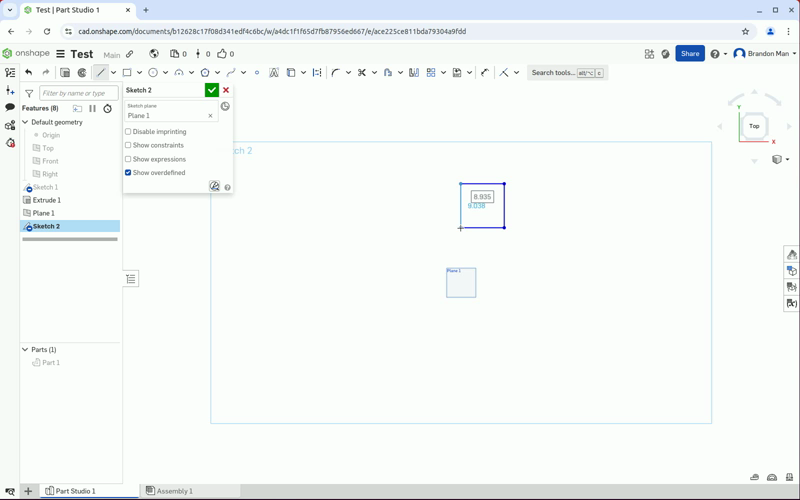
key(esc)
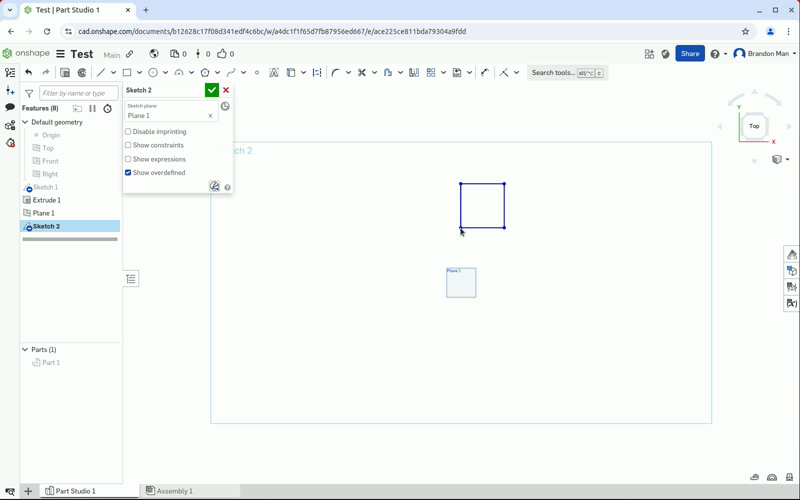
mouse_move(500, 206)
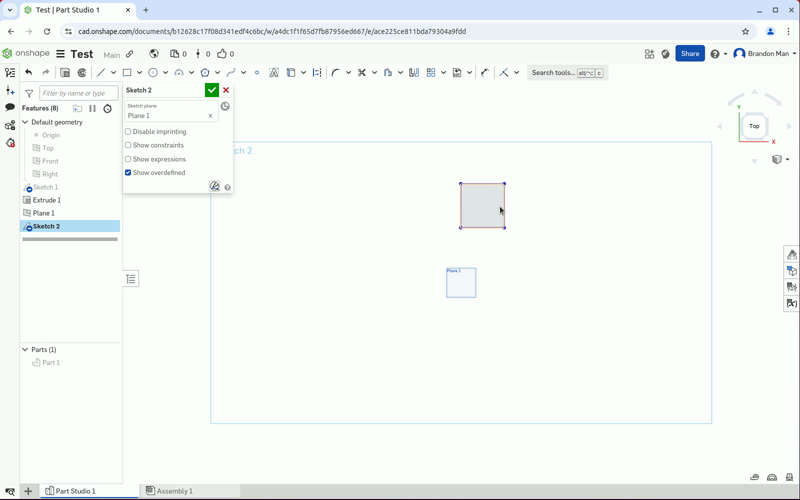
click(500, 206)
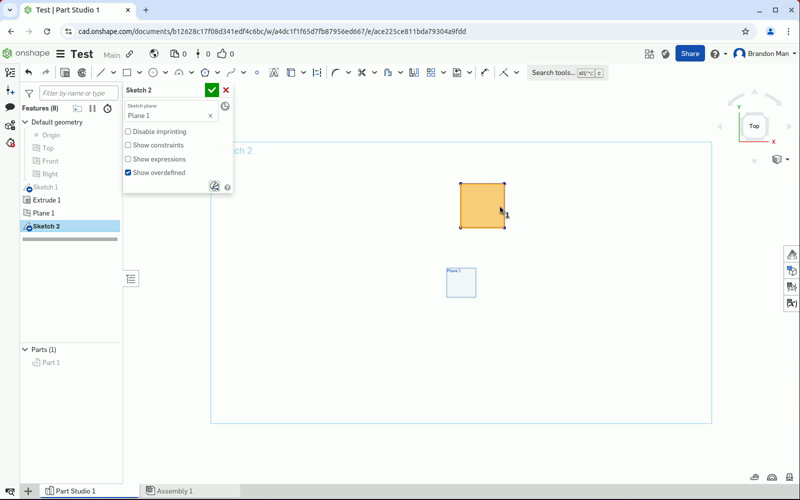
mouse_move(73, 352)
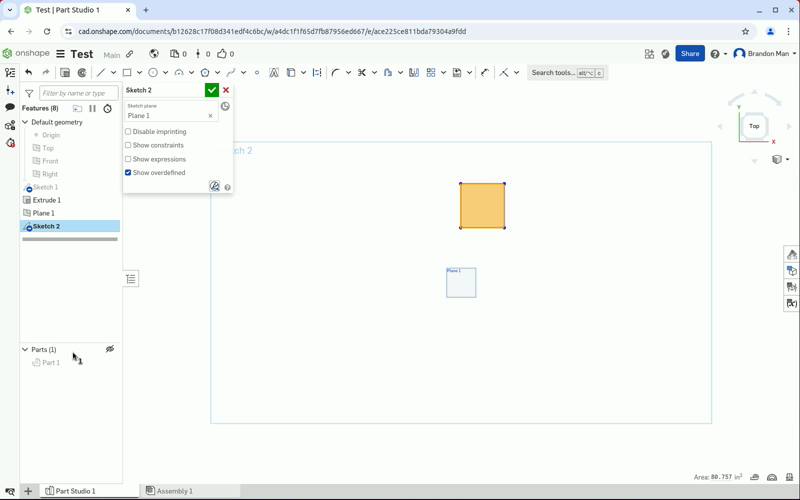
key(shift+y)
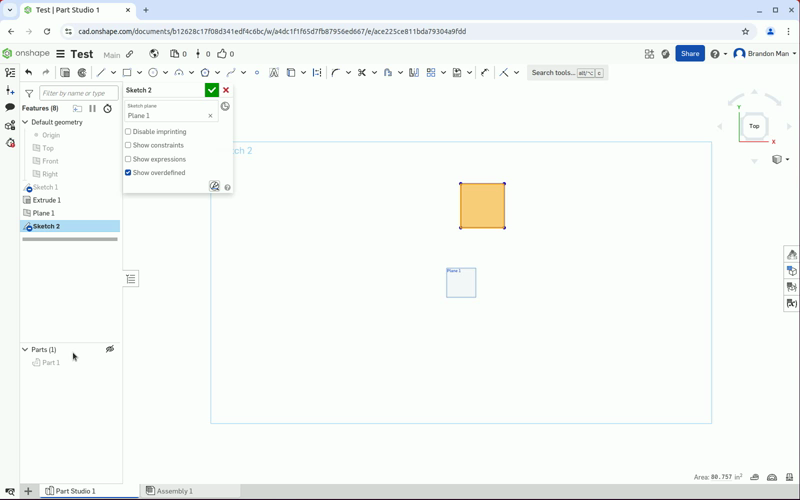
key(shift+e)
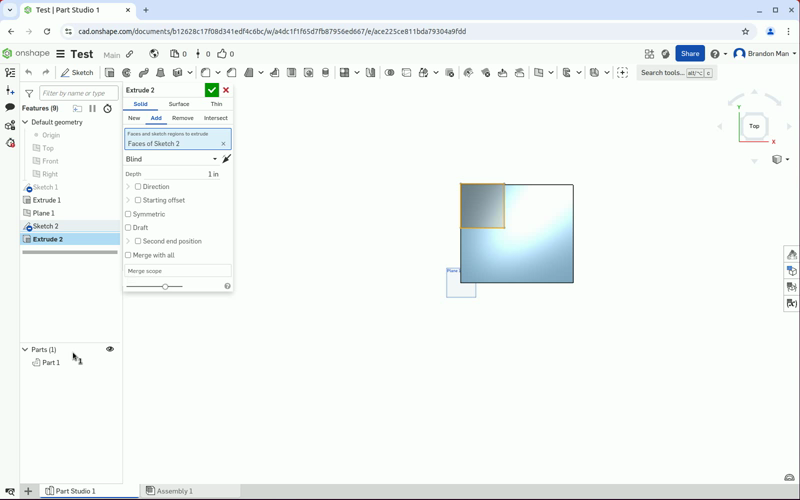
mouse_move(143, 106)
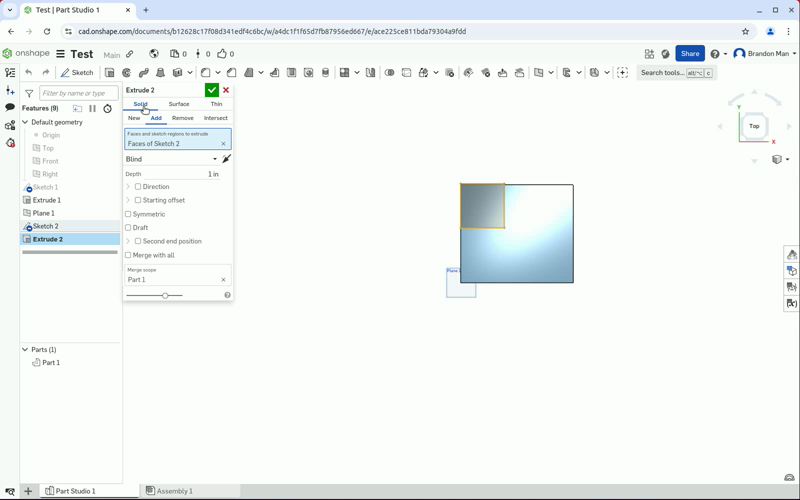
click(143, 106)
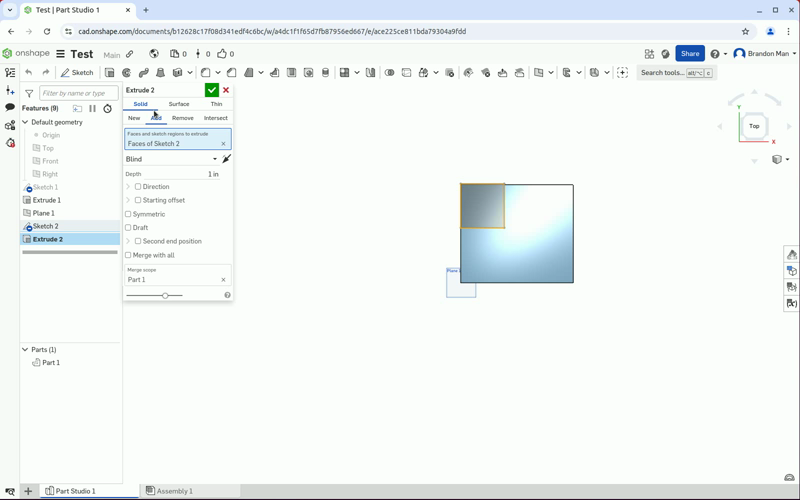
mouse_move(186, 120)
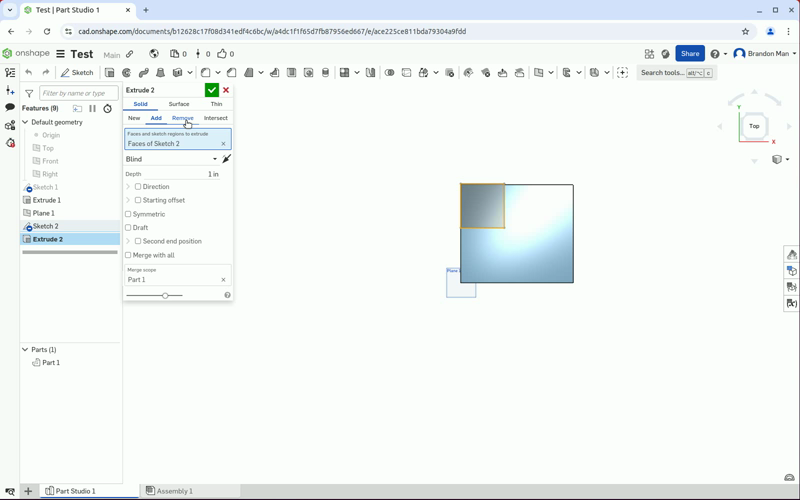
click(186, 120)
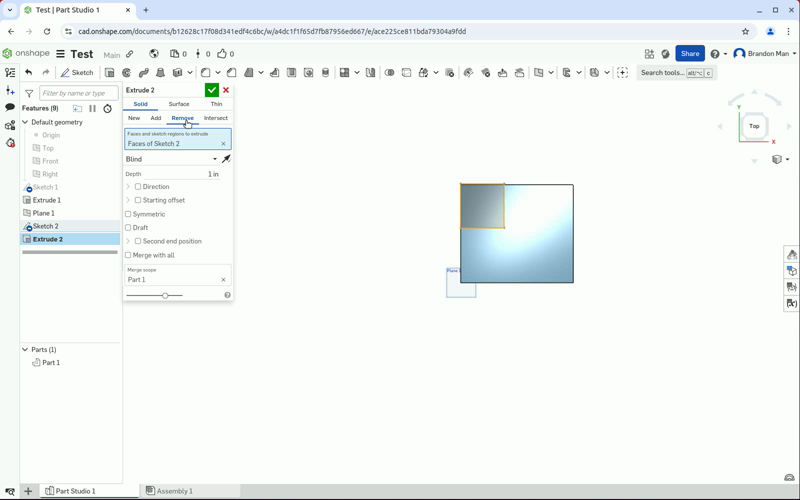
key(tab, 4)
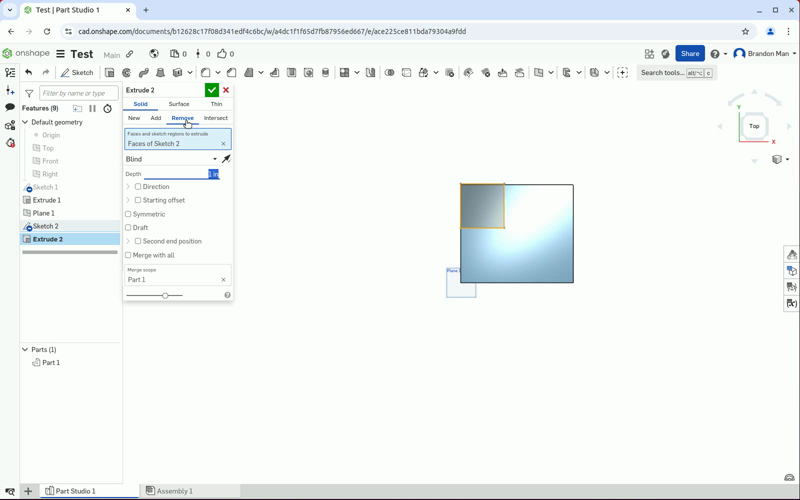
text(6.258)
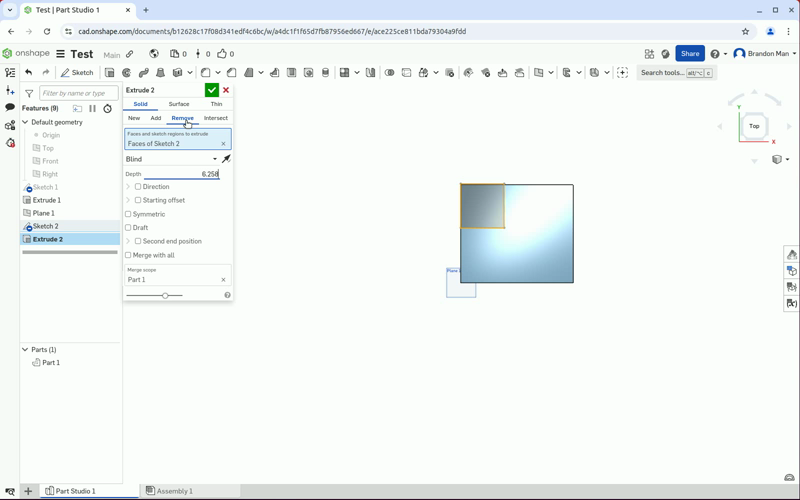
key(tab, 6)
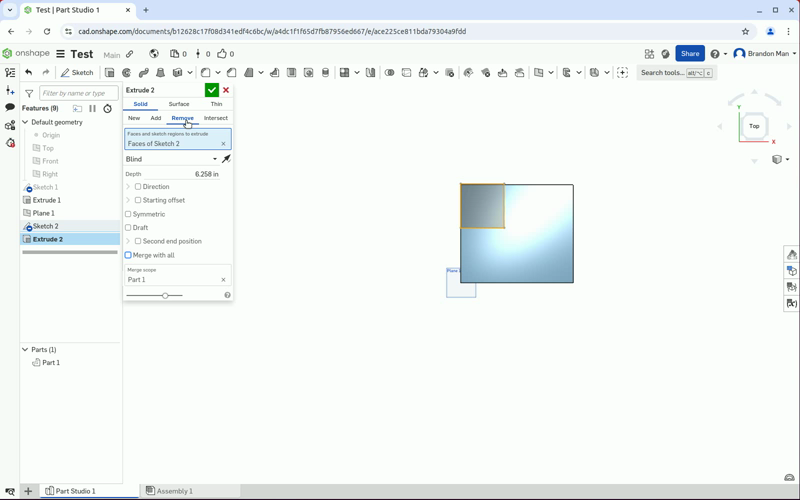
key(space)
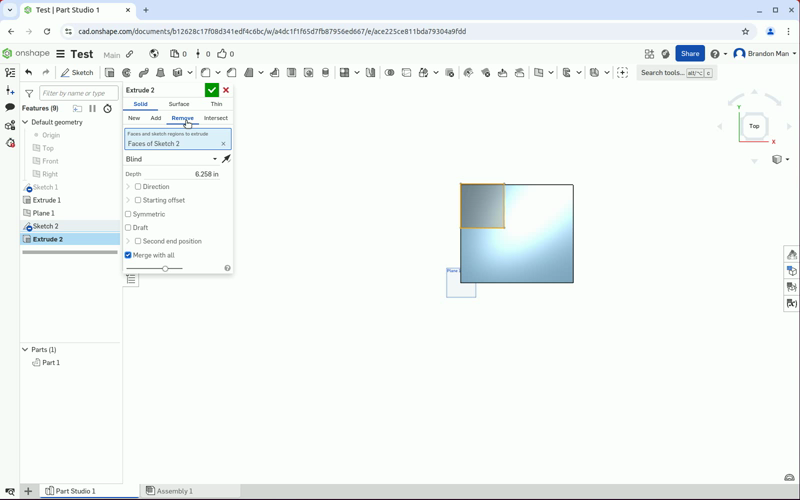
key(enter)
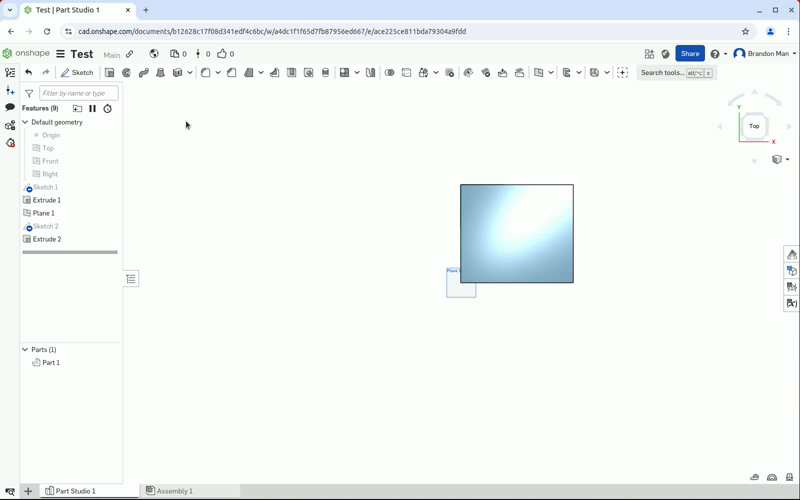
key(shift+h)
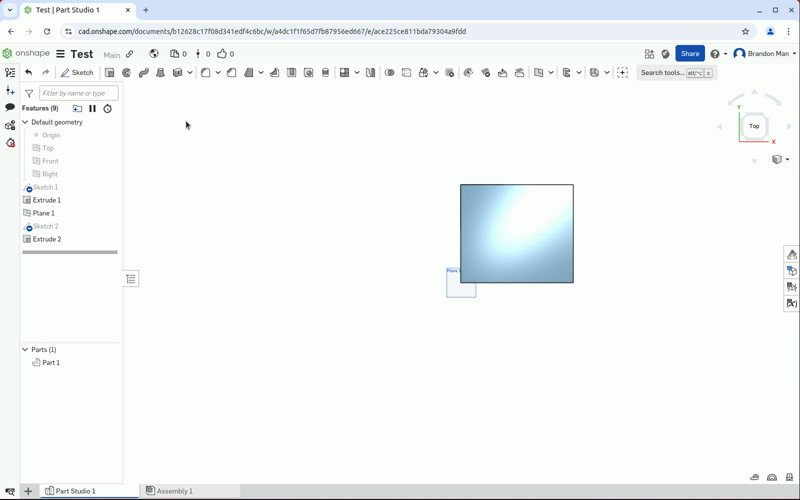
key(shift+h)
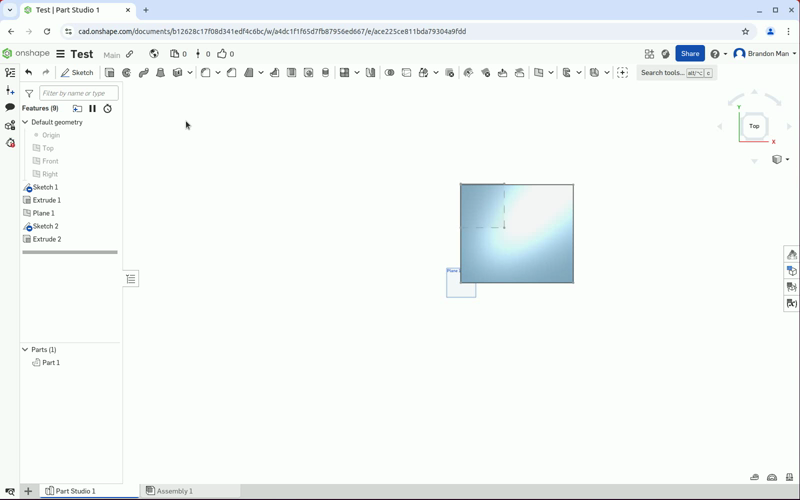
key(shift+7)
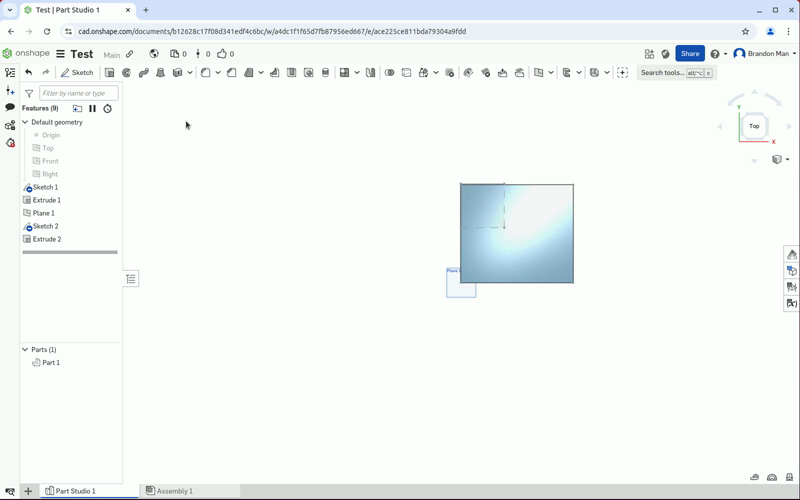
key(up, 3)
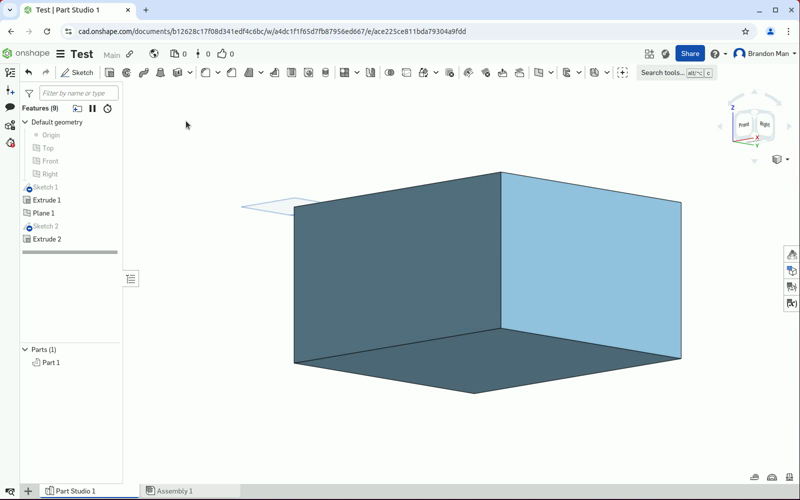
key(left, 3)
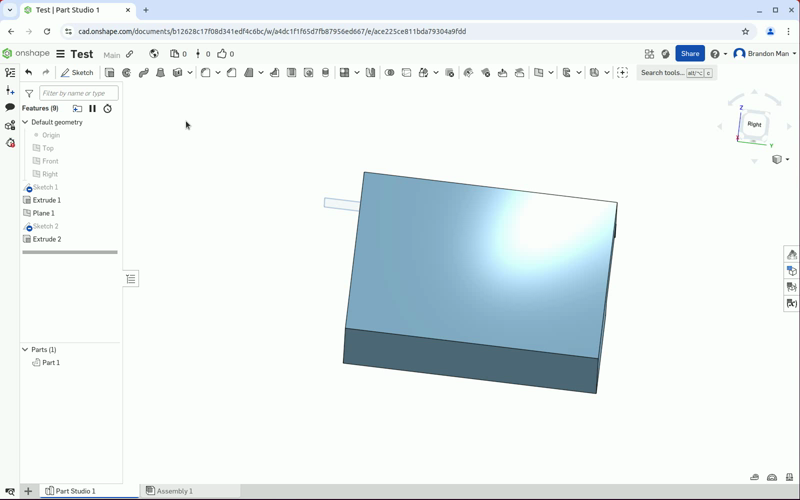
key(right, 3)
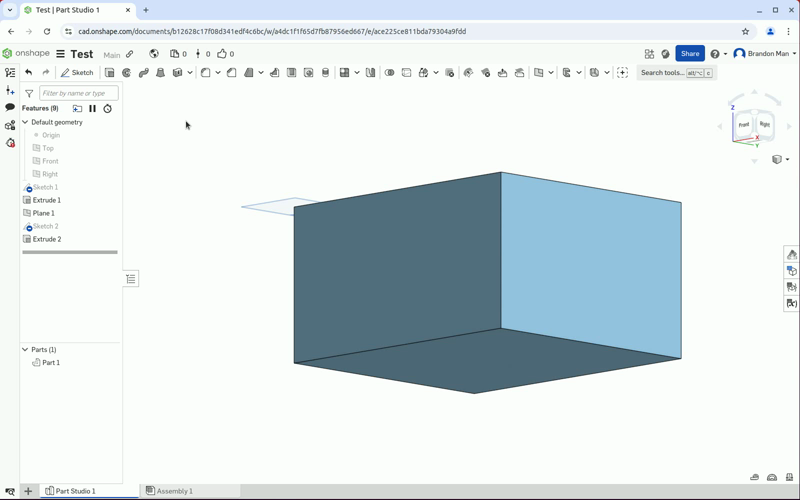
key(down, 3)
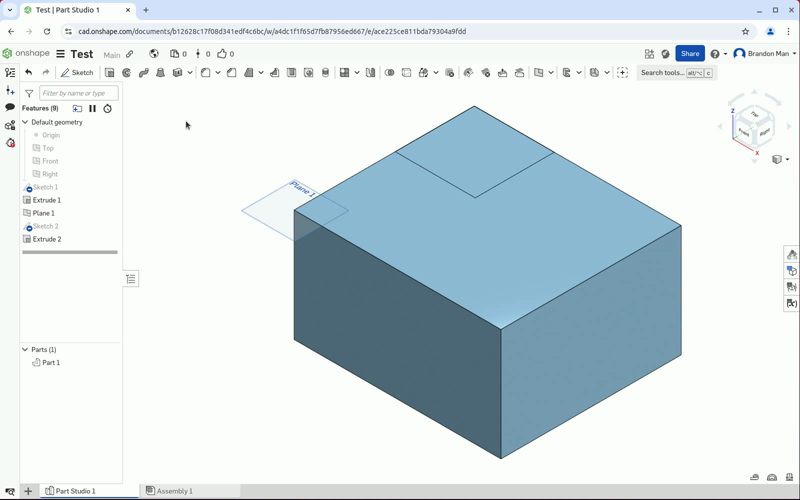
mouse_move(73, 189)
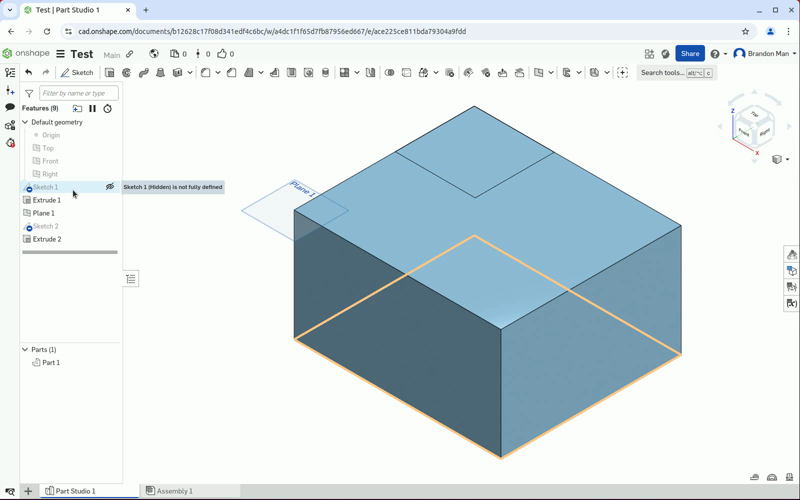
click(73, 189)